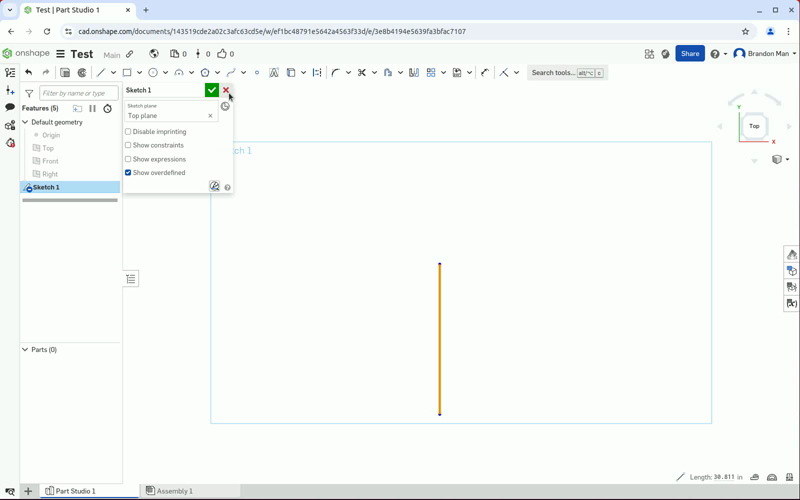
key(shift+h)
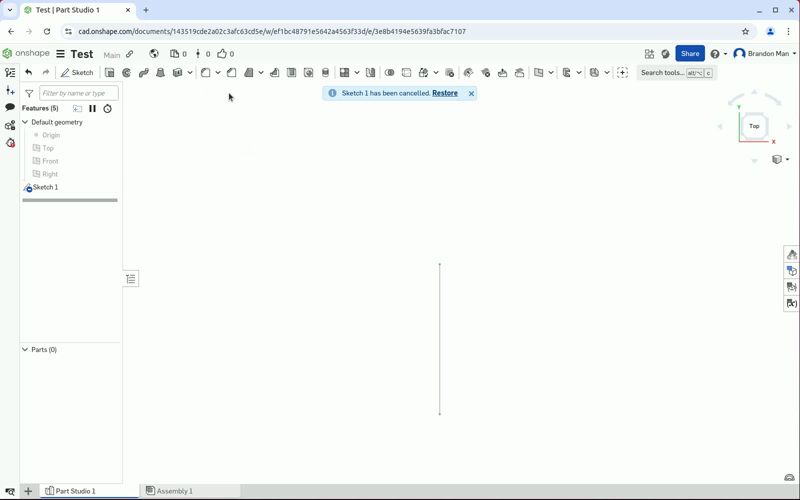
key(shift+s)
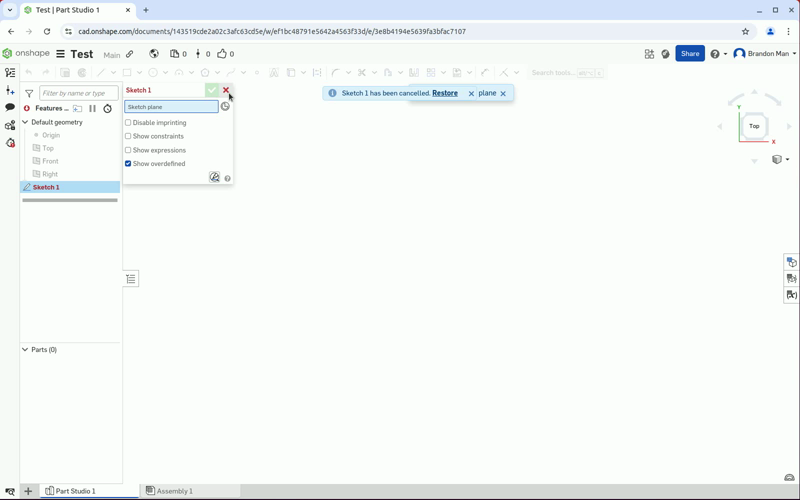
mouse_move(73, 150)
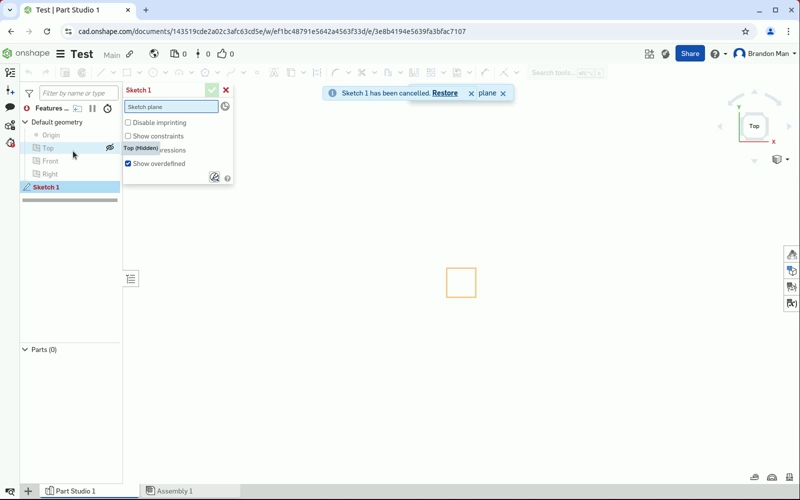
click(73, 150)
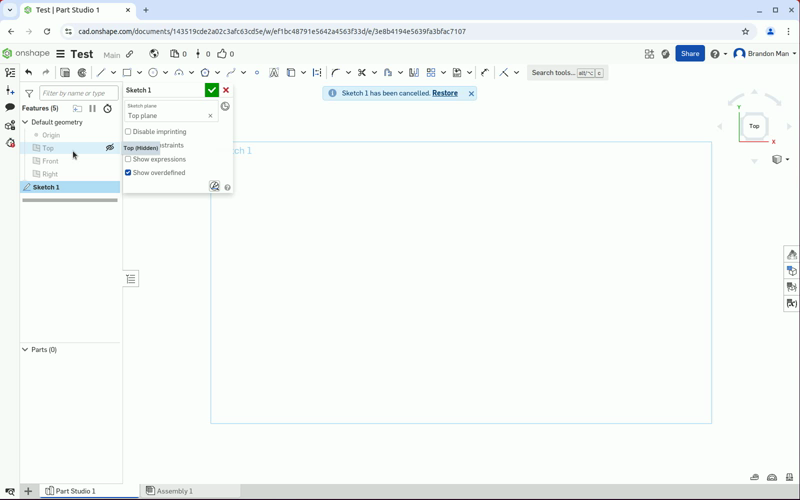
mouse_move(73, 352)
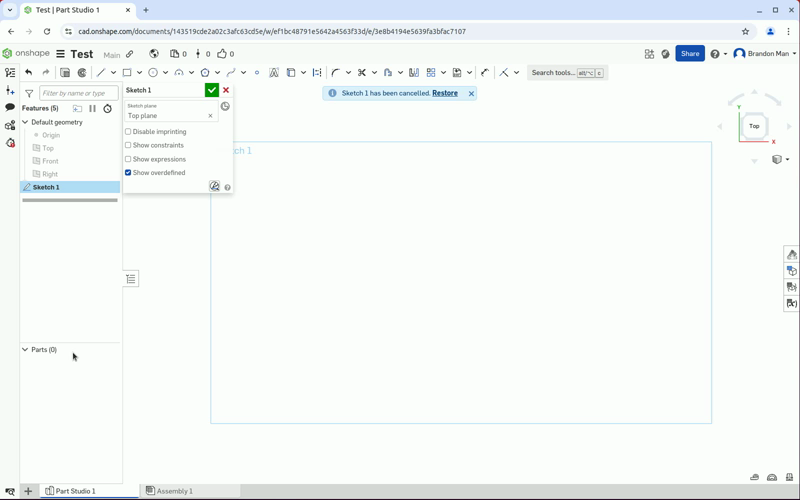
key(y)
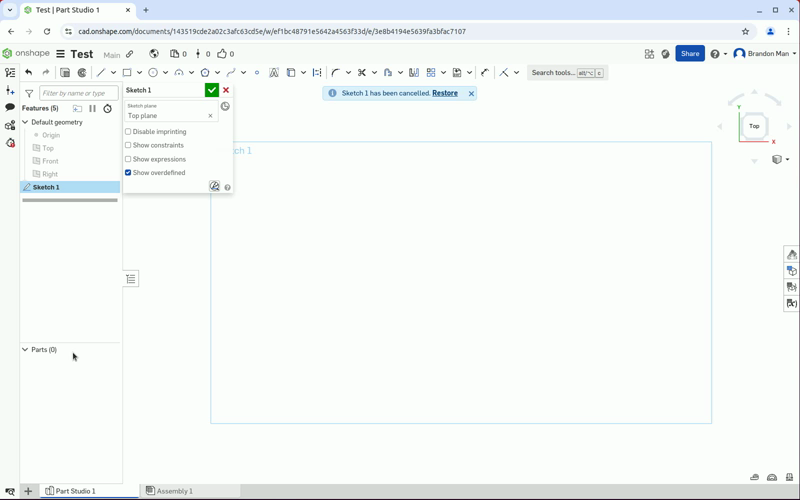
key(l)
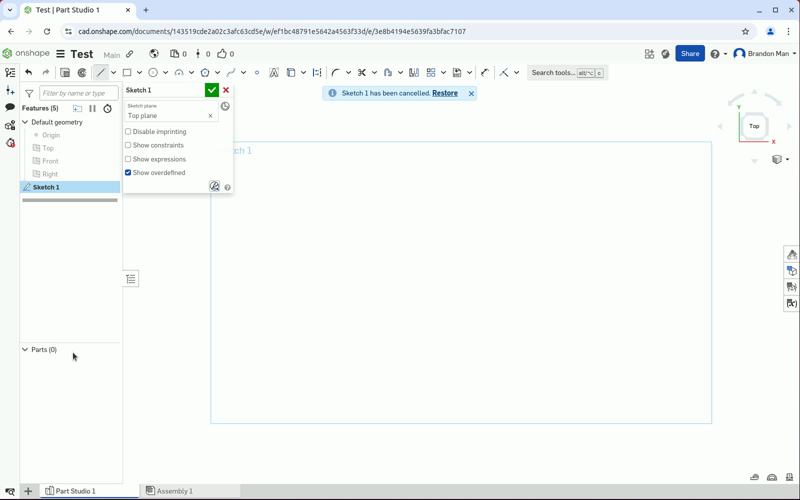
key_down(shift)
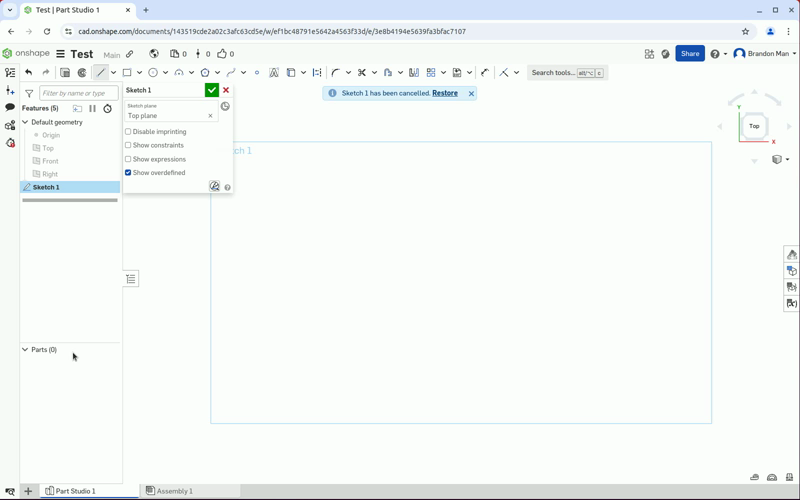
mouse_move(349, 282)
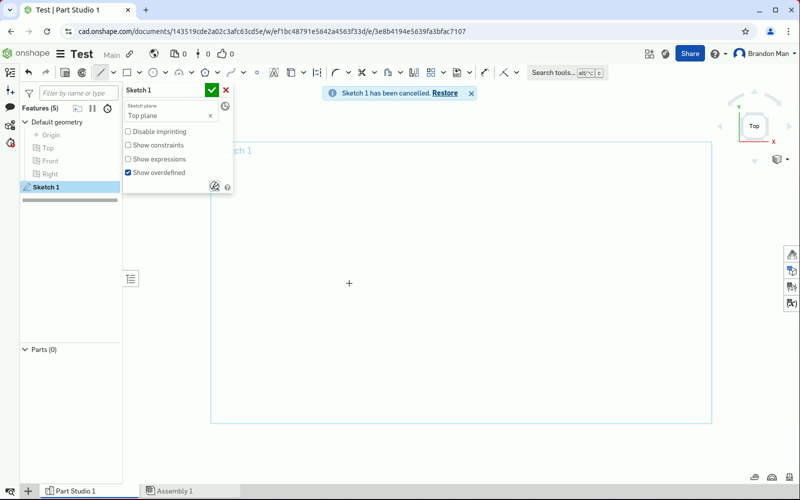
click(349, 282)
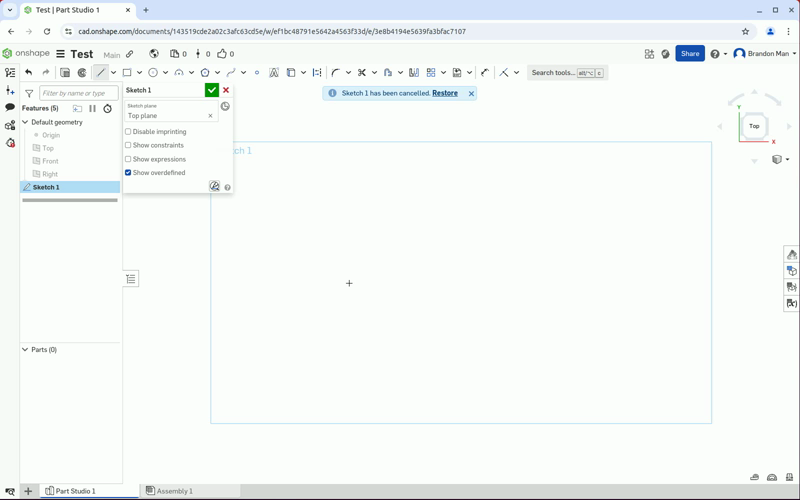
key_up(shift)
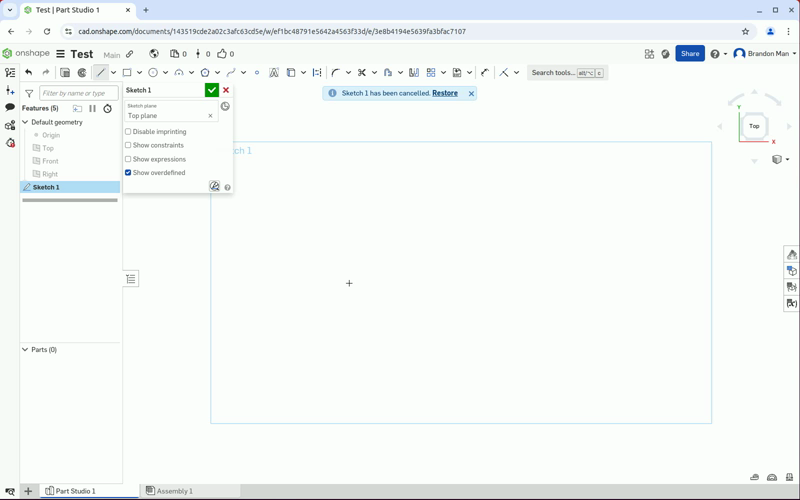
key_down(shift)
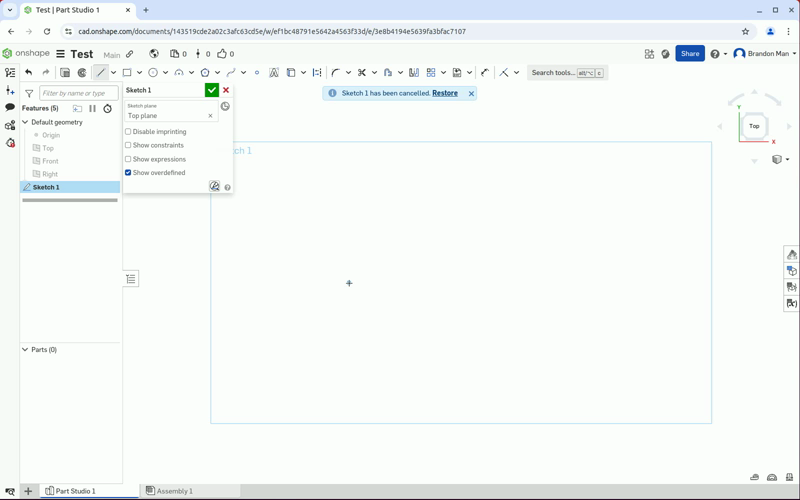
mouse_move(405, 378)
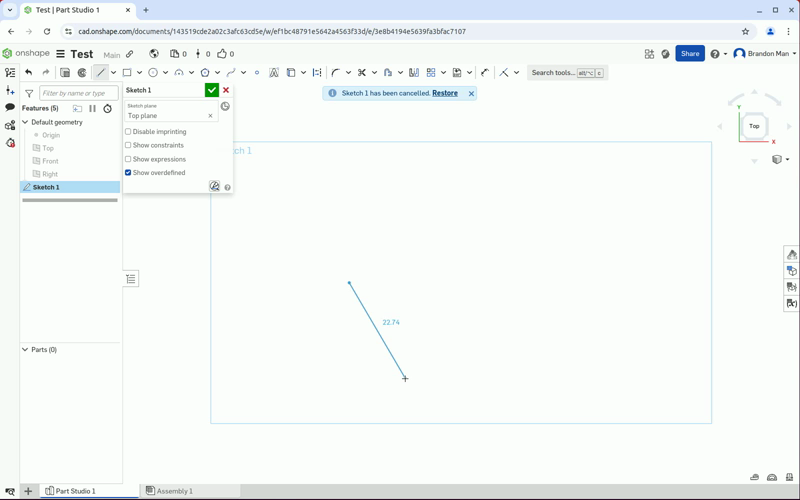
click(405, 378)
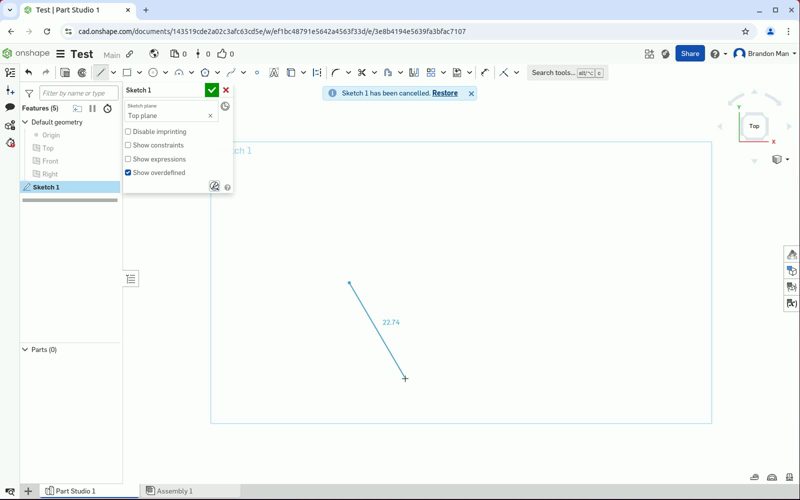
key_up(shift)
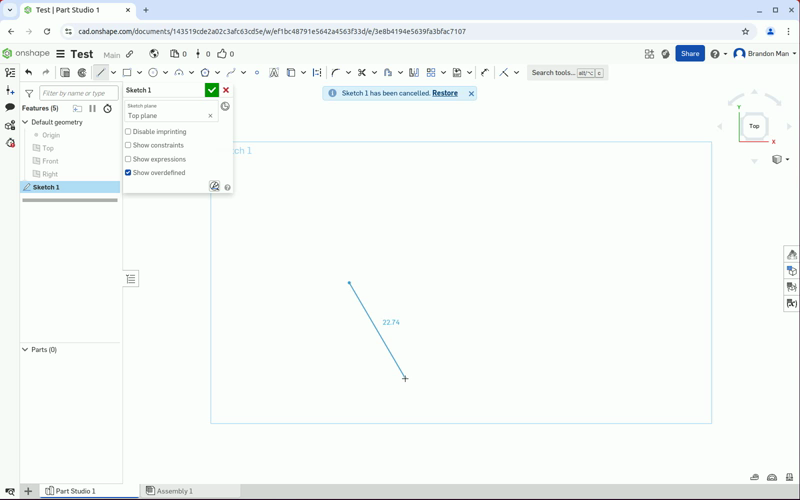
key_down(shift)
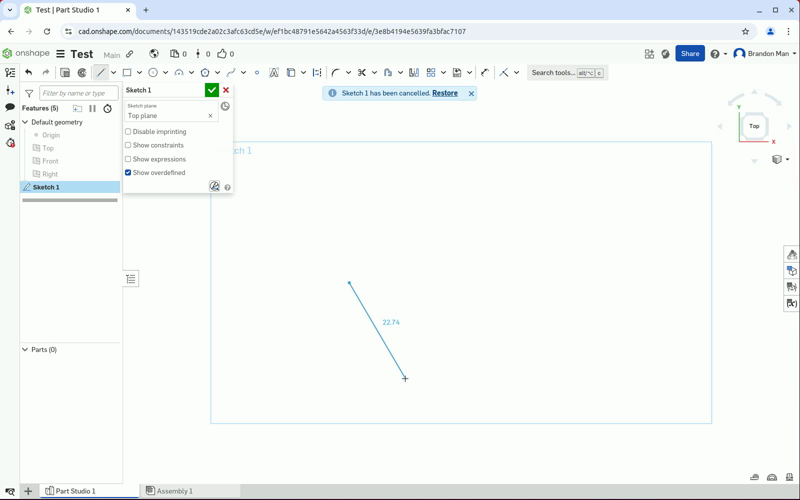
mouse_move(514, 378)
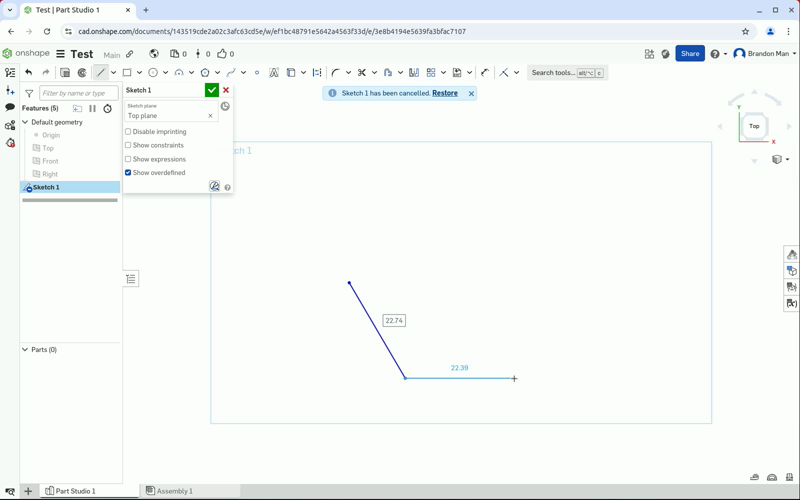
click(514, 378)
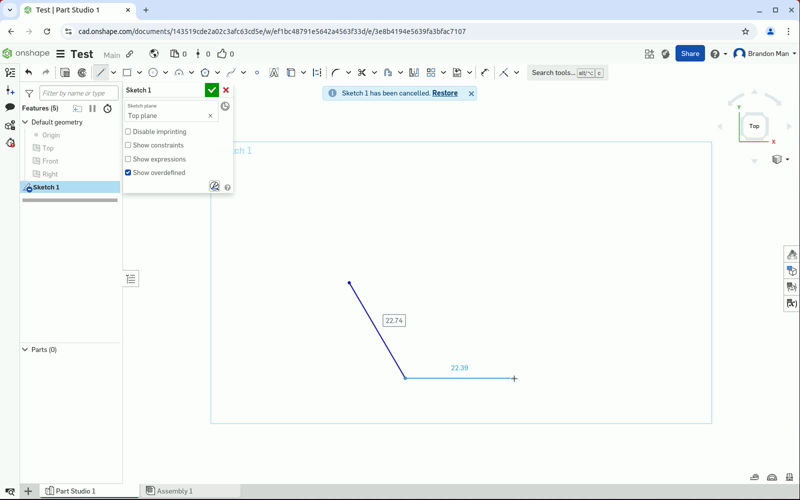
key_up(shift)
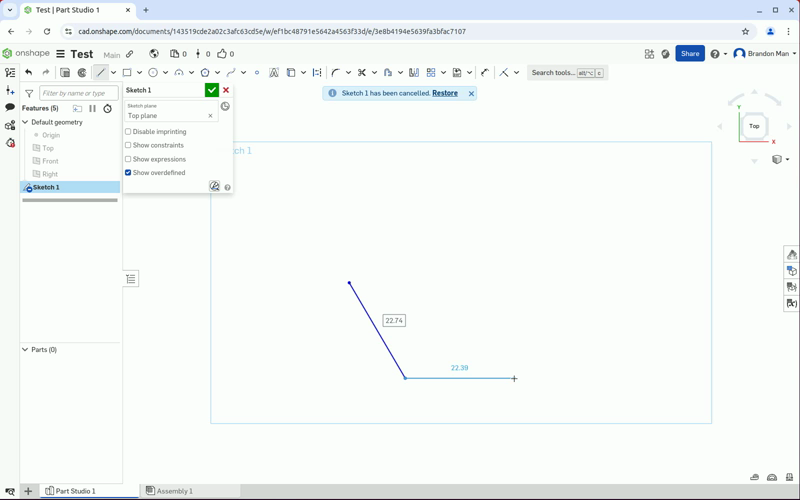
key_down(shift)
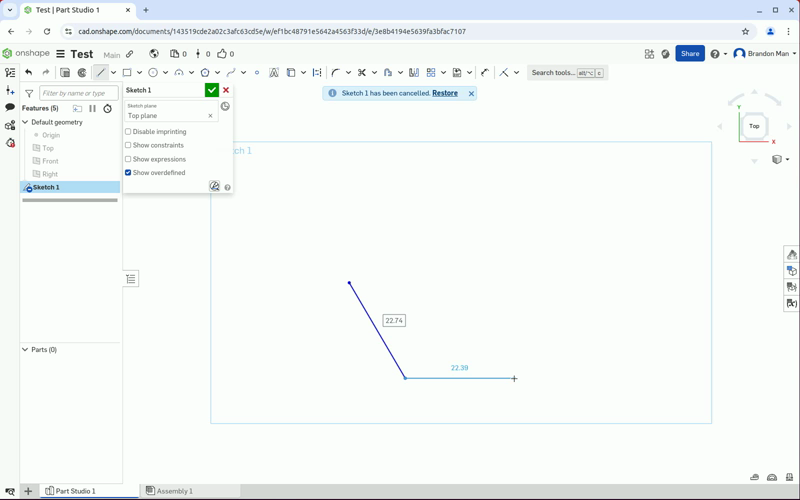
mouse_move(569, 282)
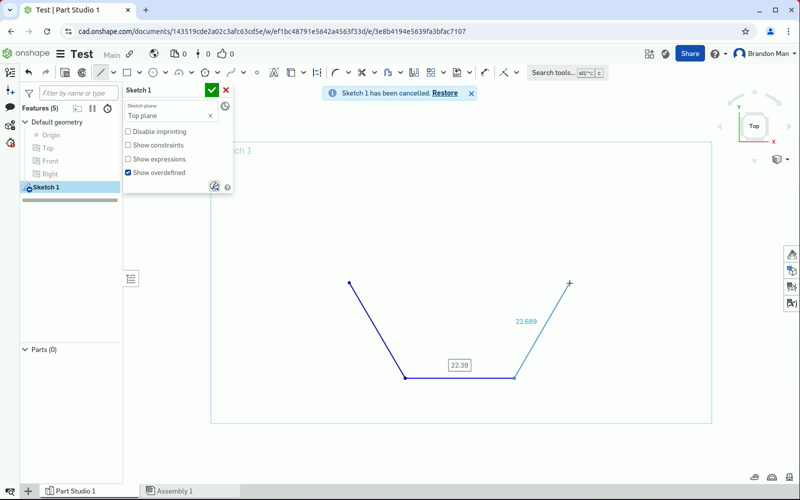
click(569, 282)
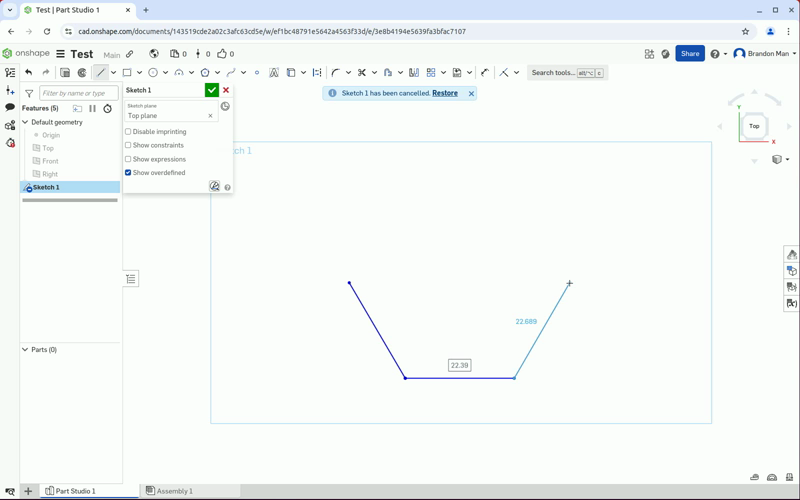
key_up(shift)
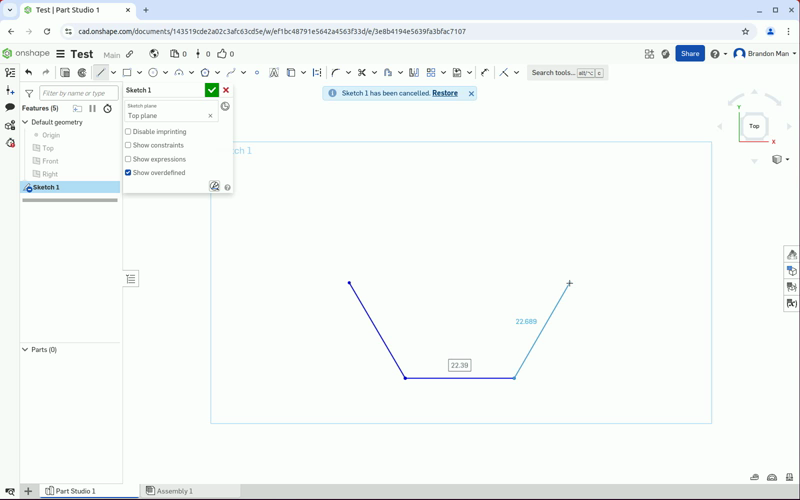
key_down(shift)
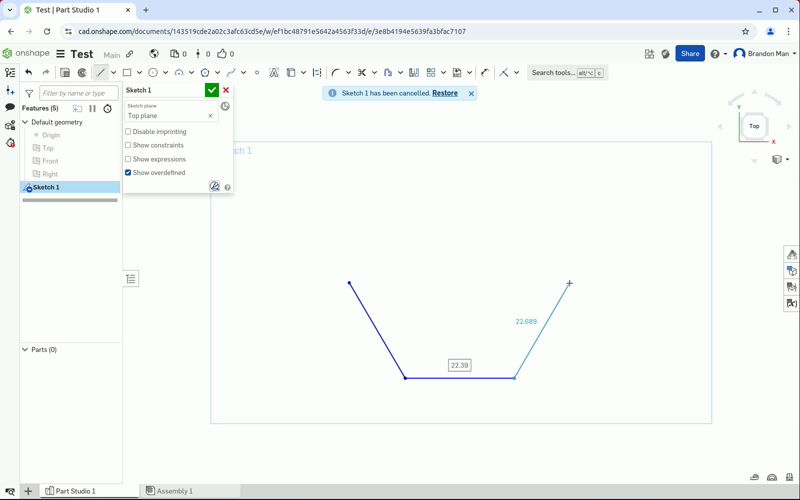
mouse_move(514, 187)
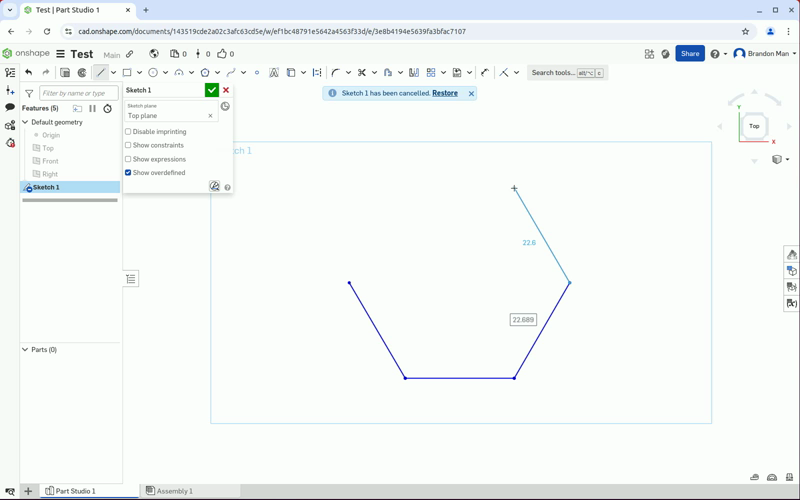
click(514, 187)
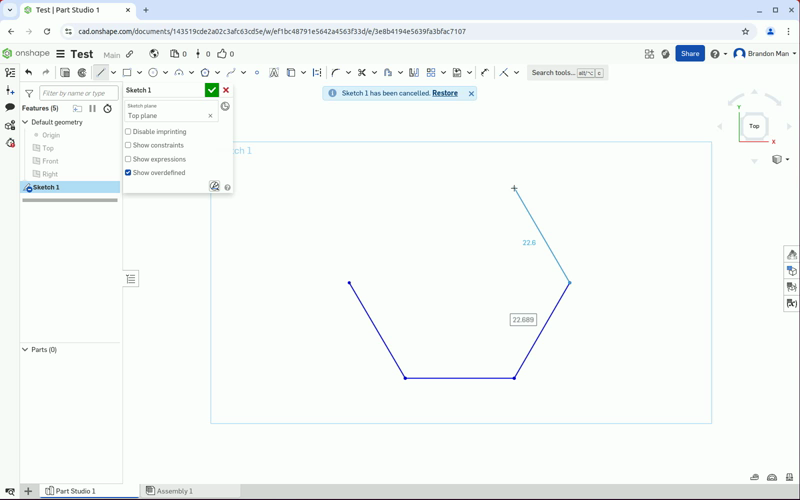
key_up(shift)
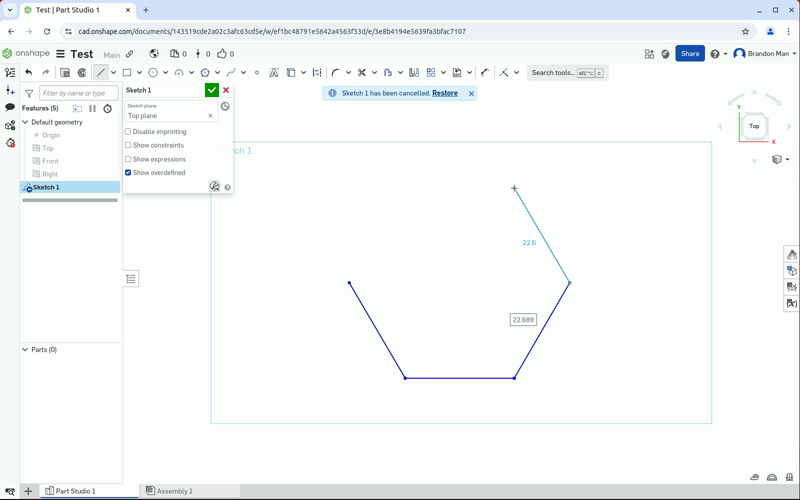
key_down(shift)
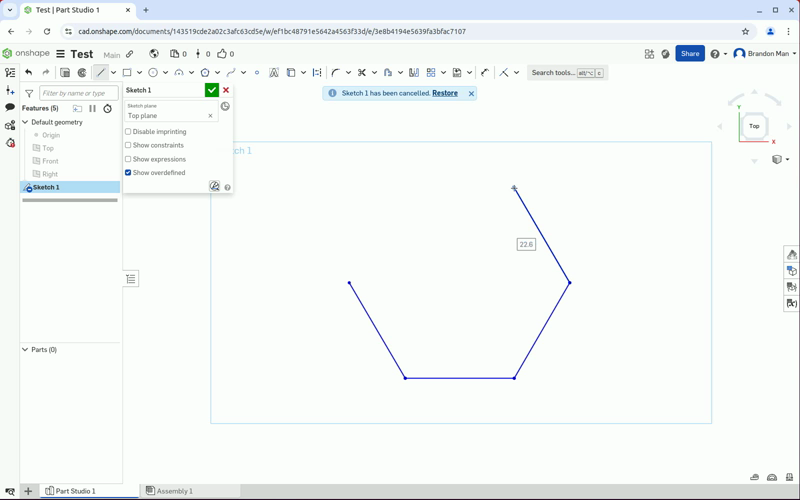
mouse_move(405, 187)
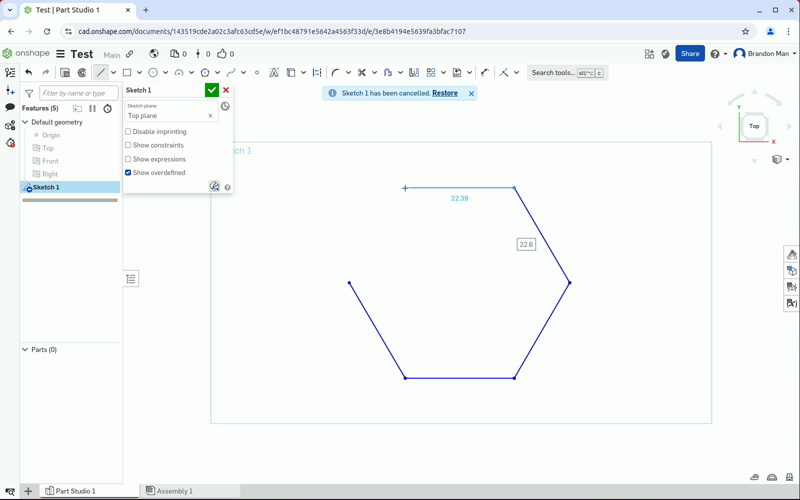
click(405, 187)
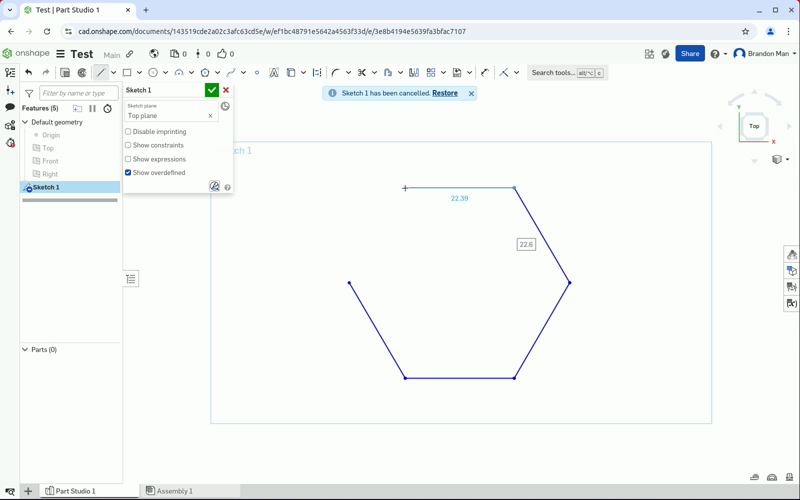
key_up(shift)
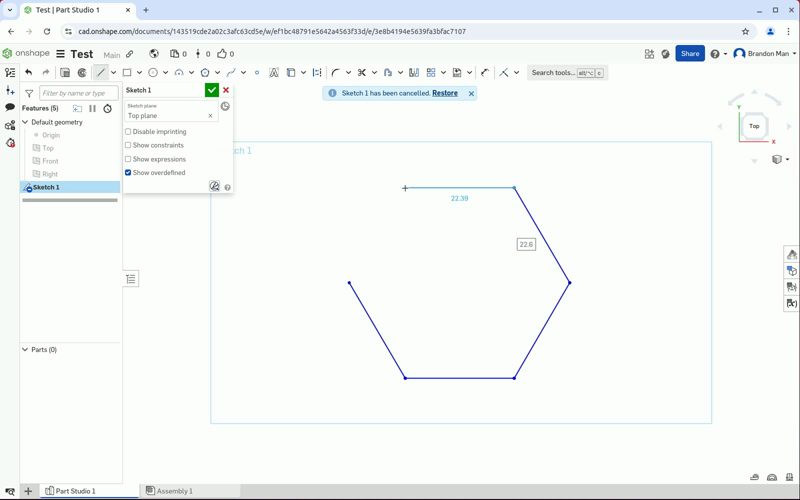
key_down(shift)
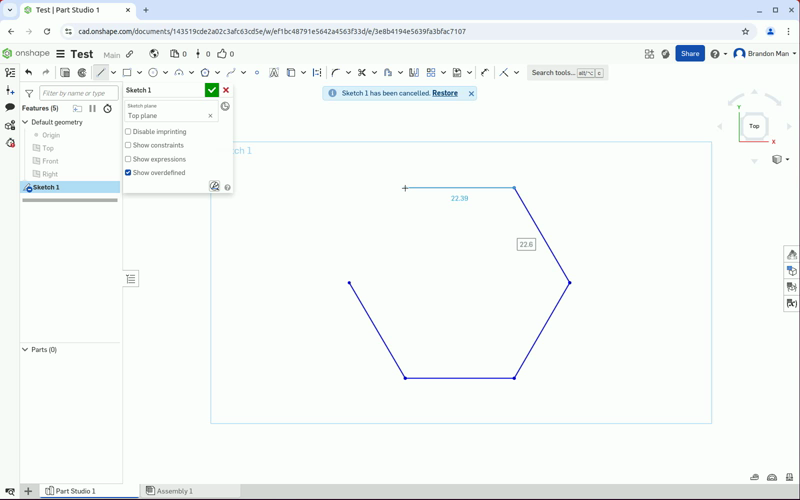
mouse_move(349, 282)
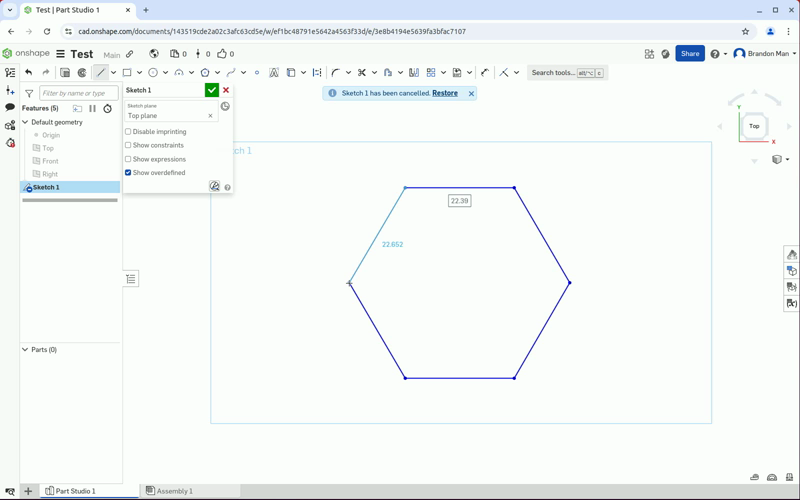
key_up(shift)
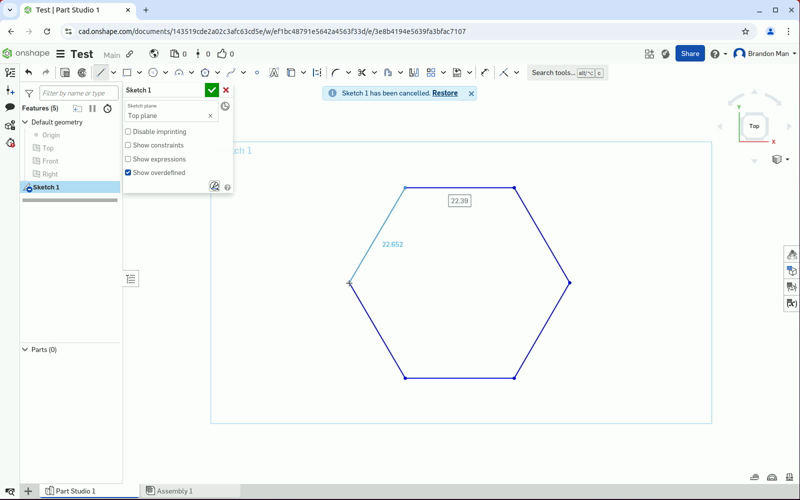
click(349, 282)
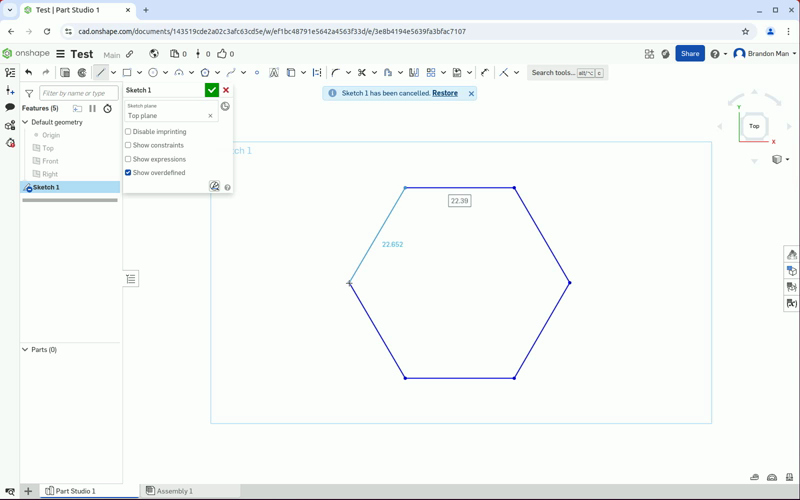
key(esc)
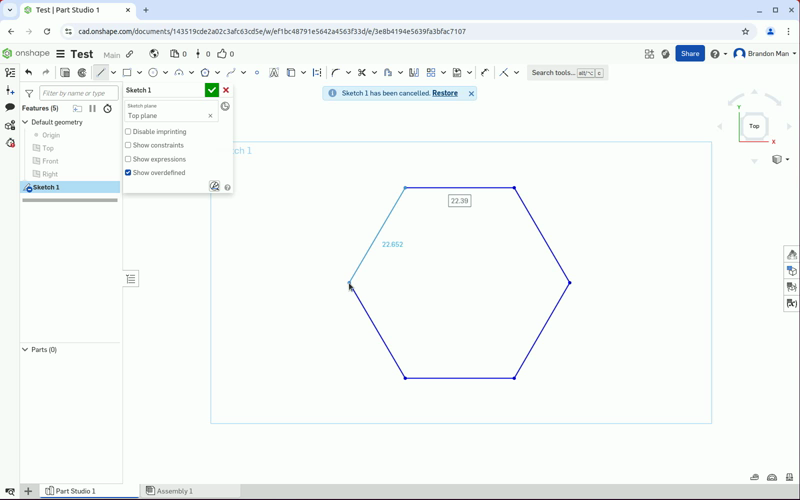
mouse_move(501, 237)
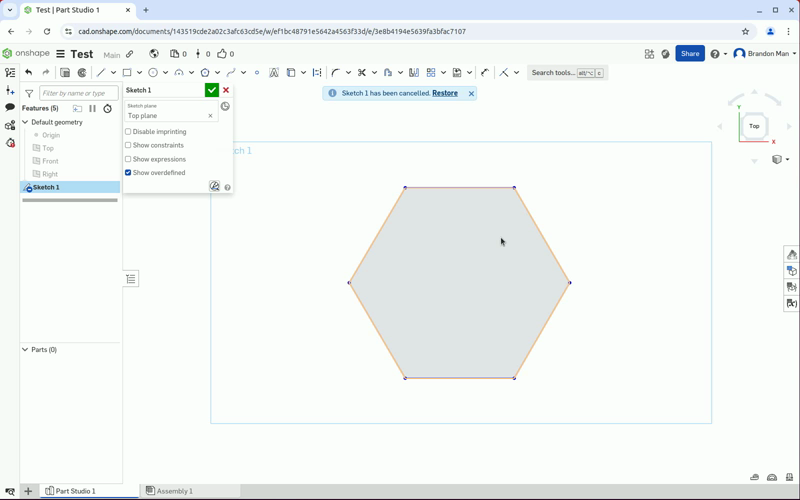
click(501, 237)
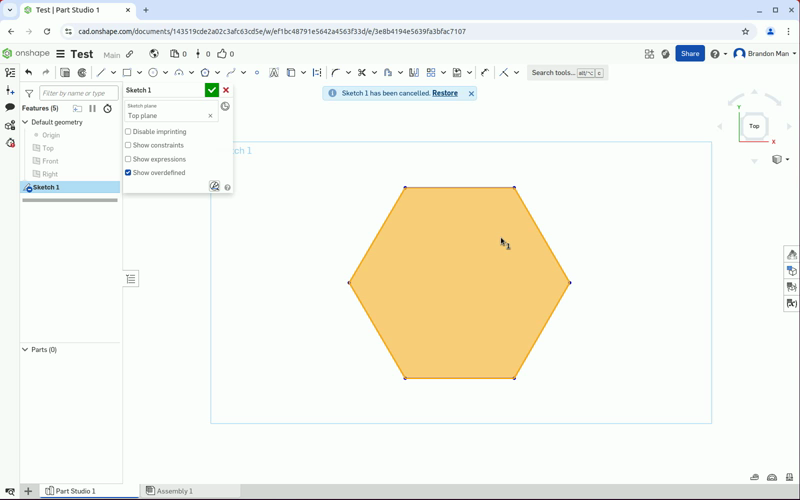
mouse_move(73, 352)
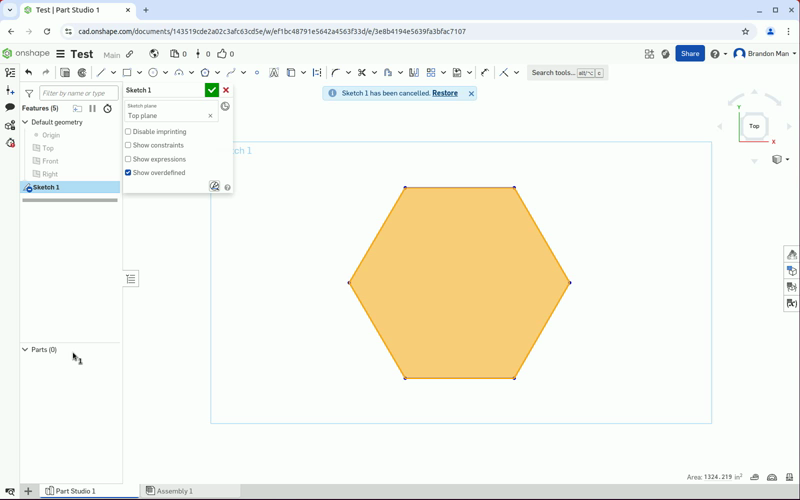
key(shift+y)
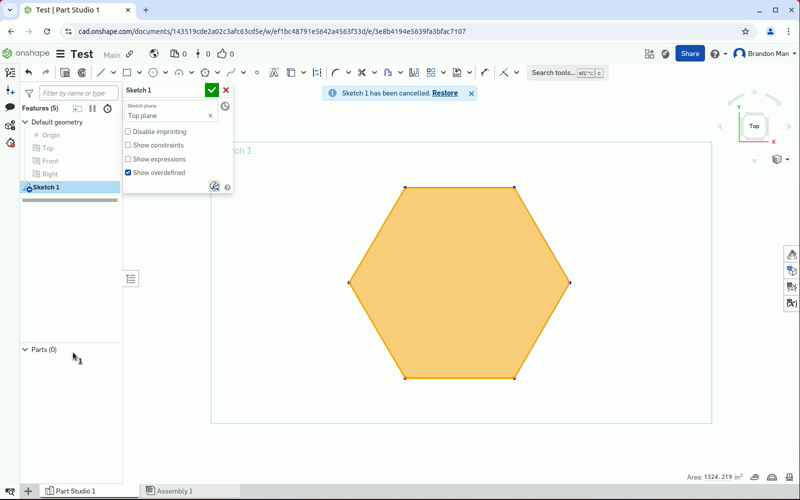
key(shift+e)
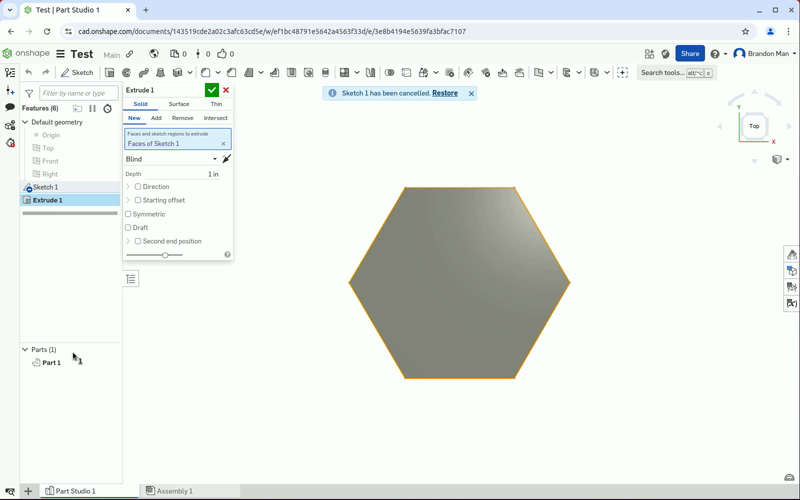
mouse_move(143, 106)
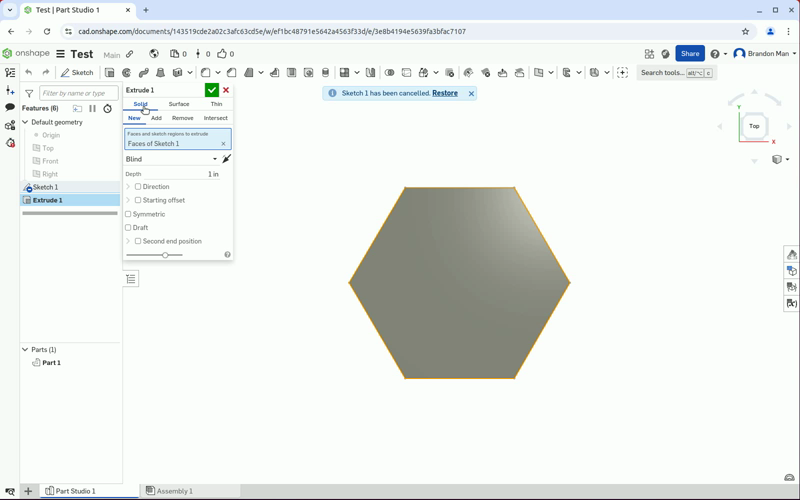
click(143, 106)
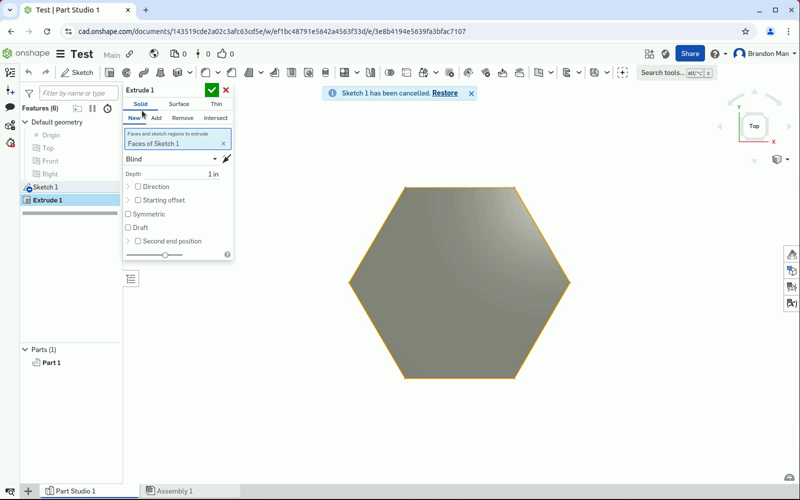
mouse_move(137, 120)
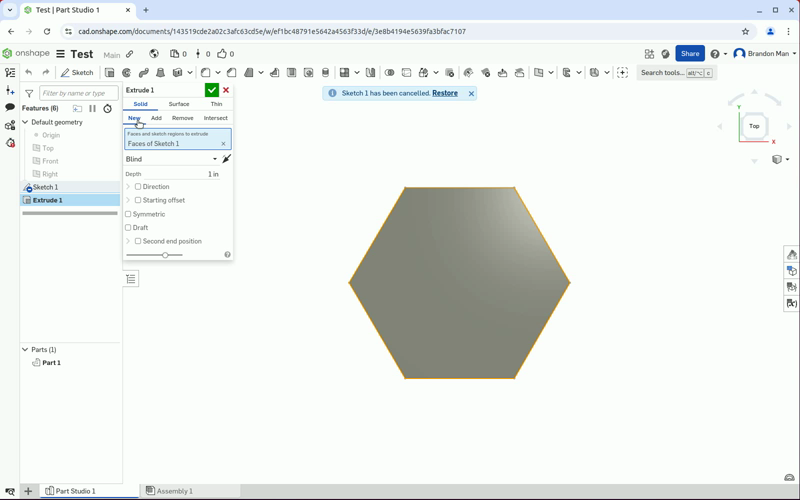
click(137, 120)
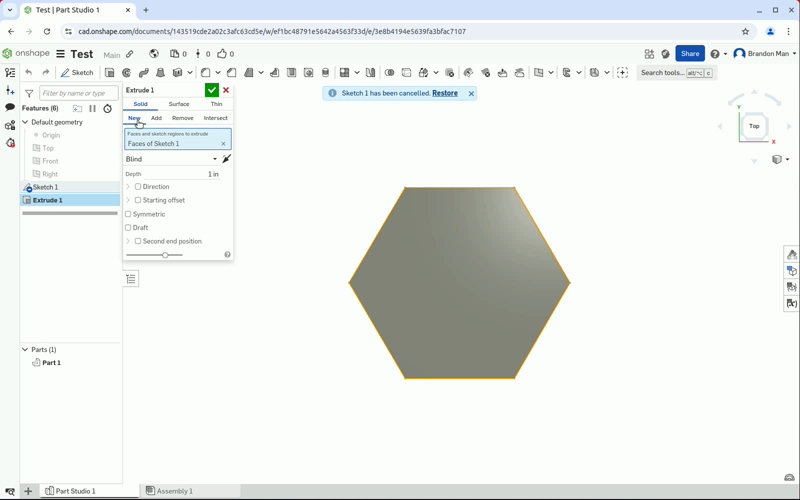
key(tab, 4)
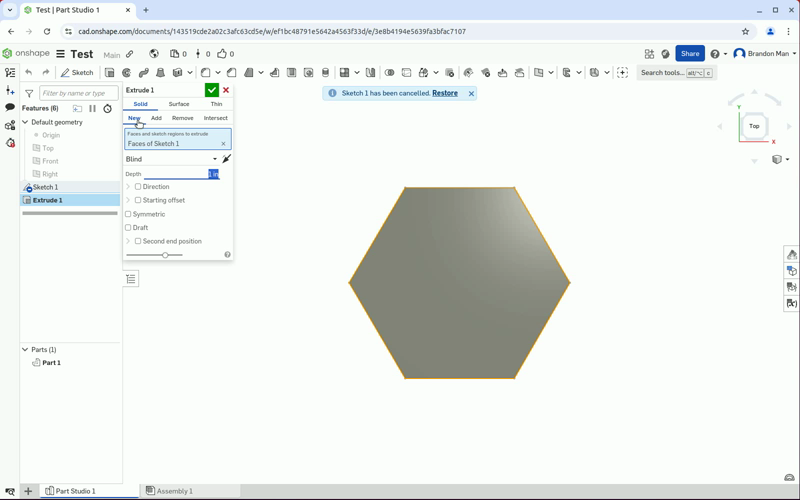
text(15.405)
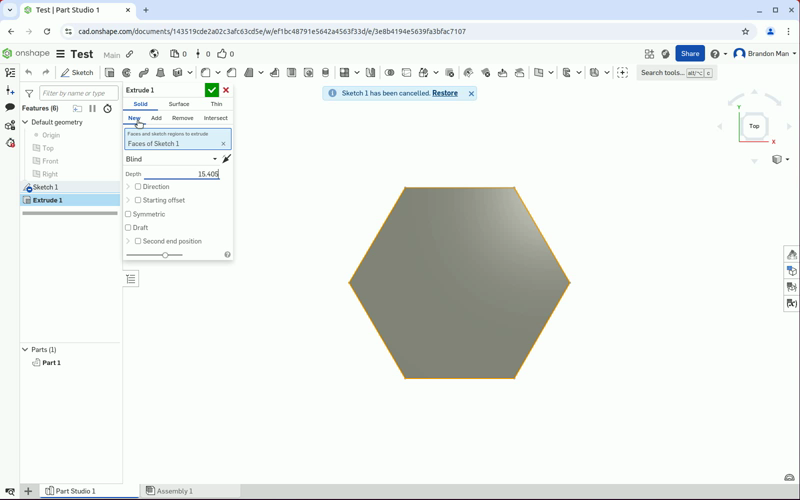
key(enter)
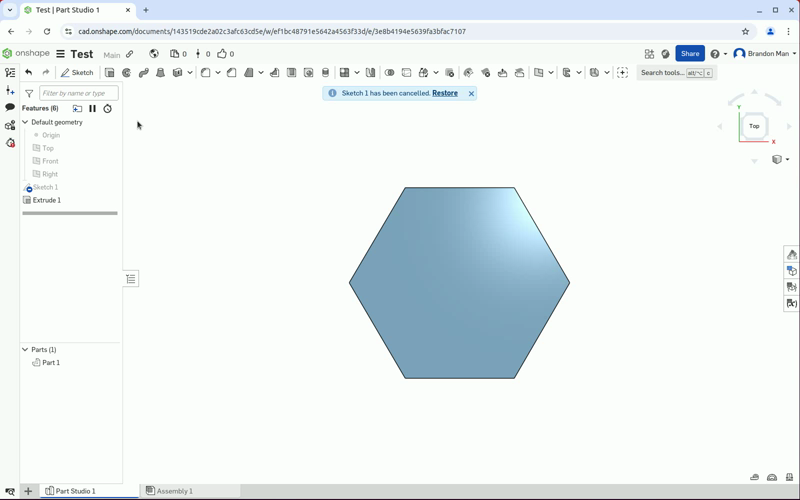
key(shift+h)
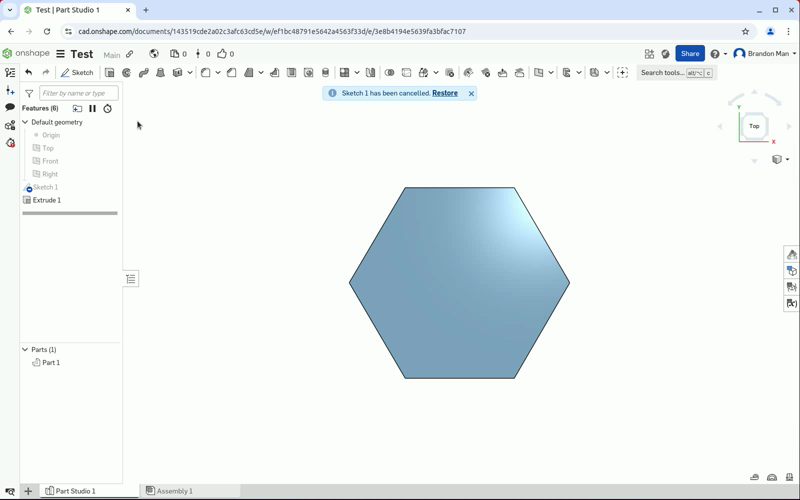
key(shift+h)
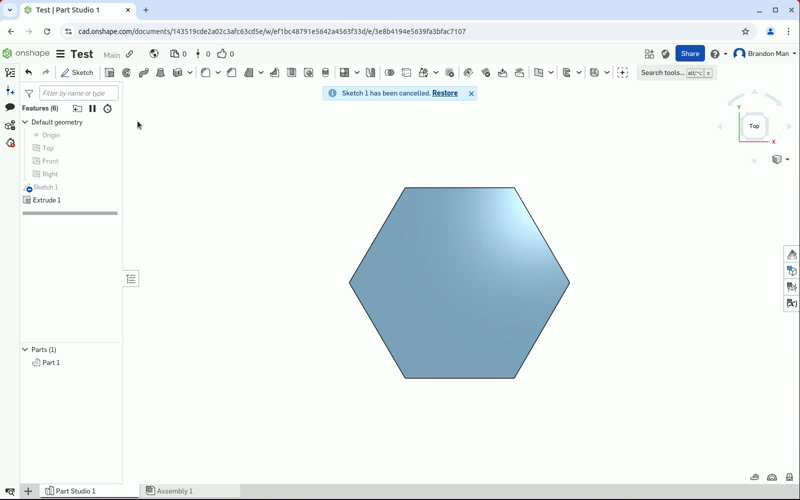
mouse_move(73, 189)
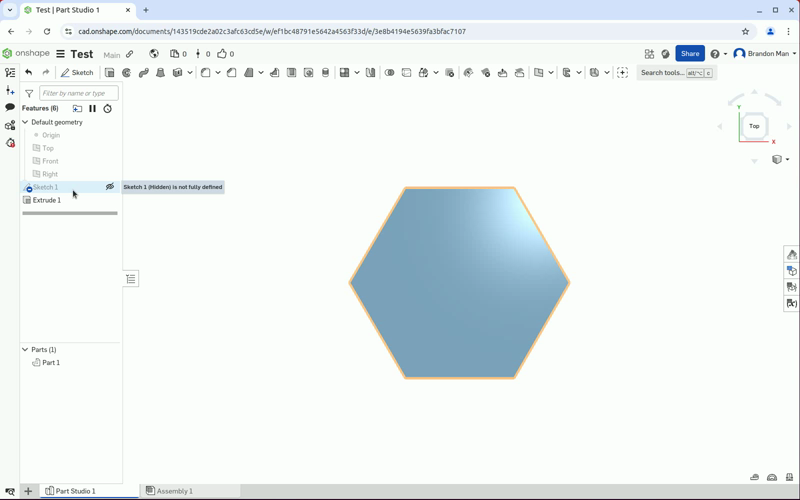
click(73, 189)
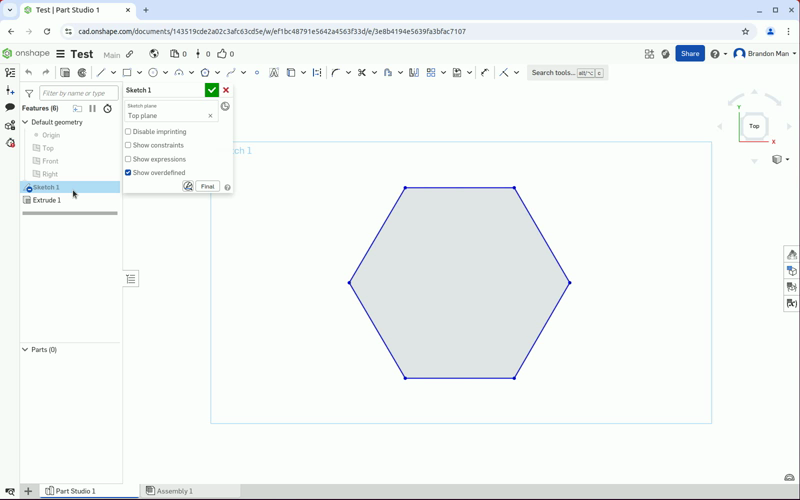
mouse_move(229, 92)
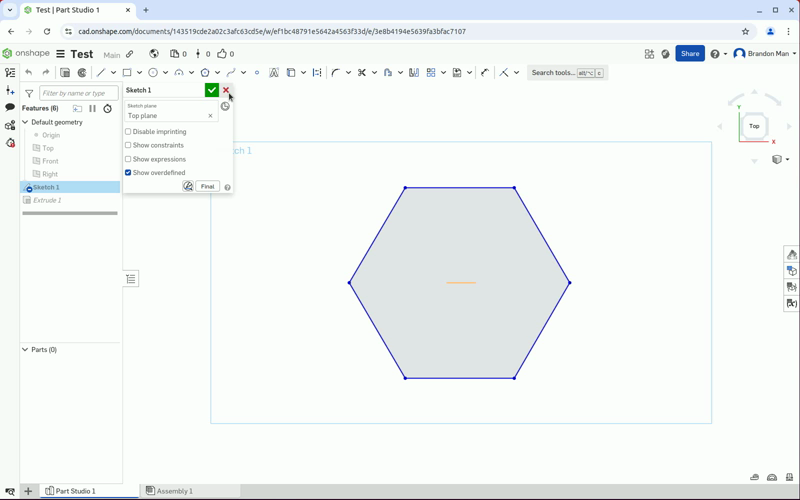
click(229, 92)
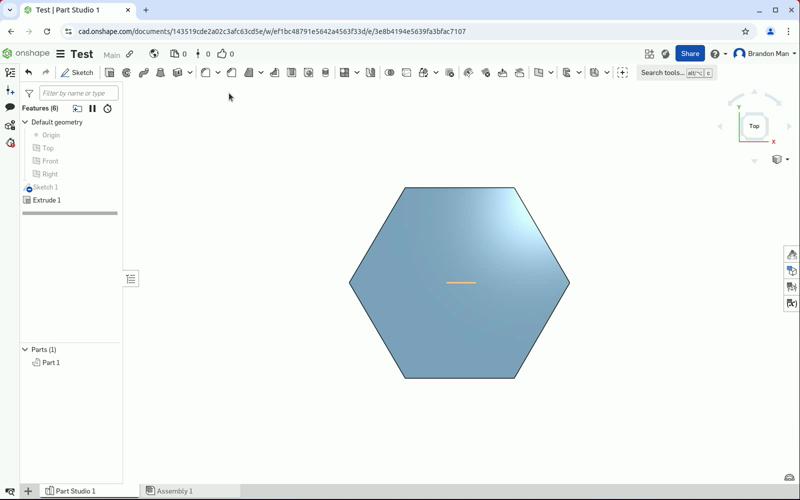
mouse_move(541, 75)
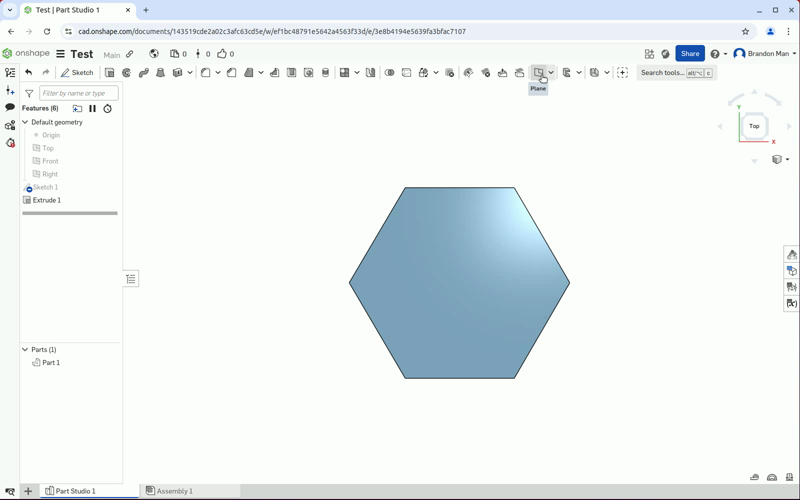
click(541, 75)
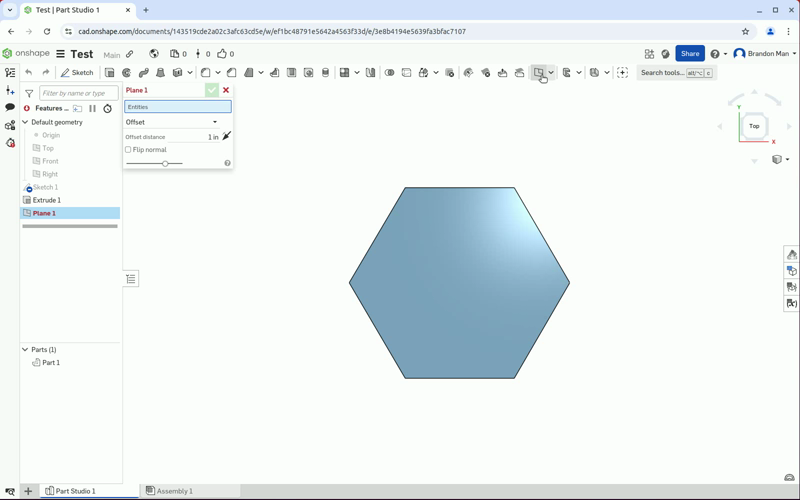
mouse_move(73, 150)
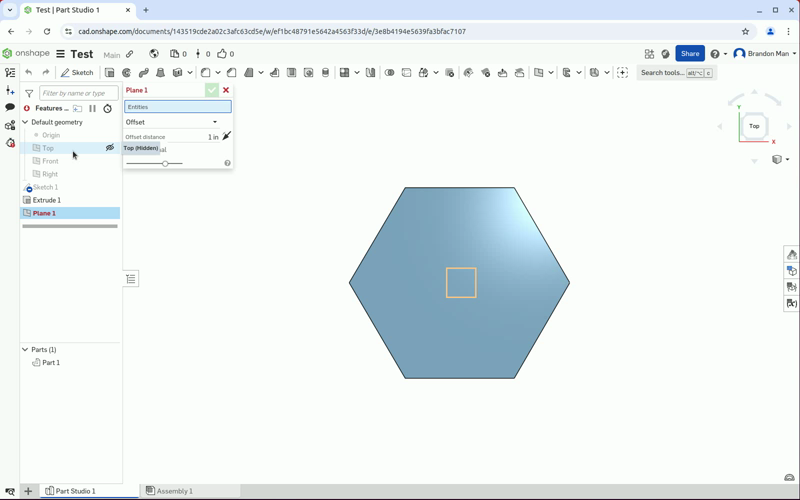
click(73, 150)
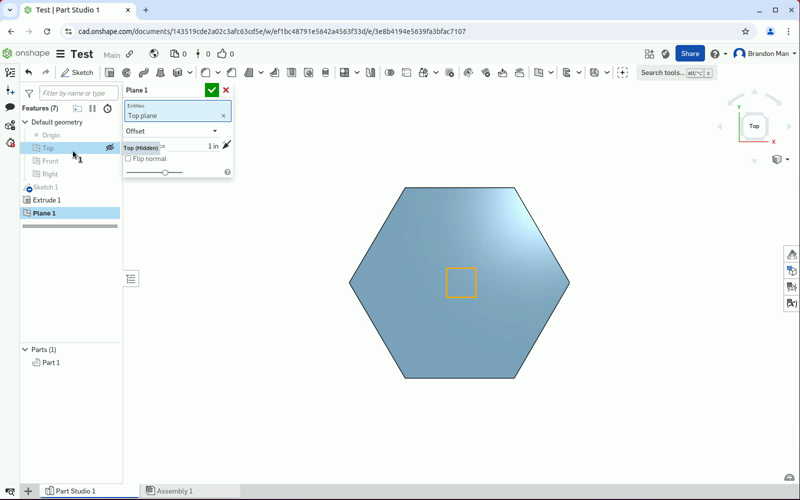
key(tab, 2)
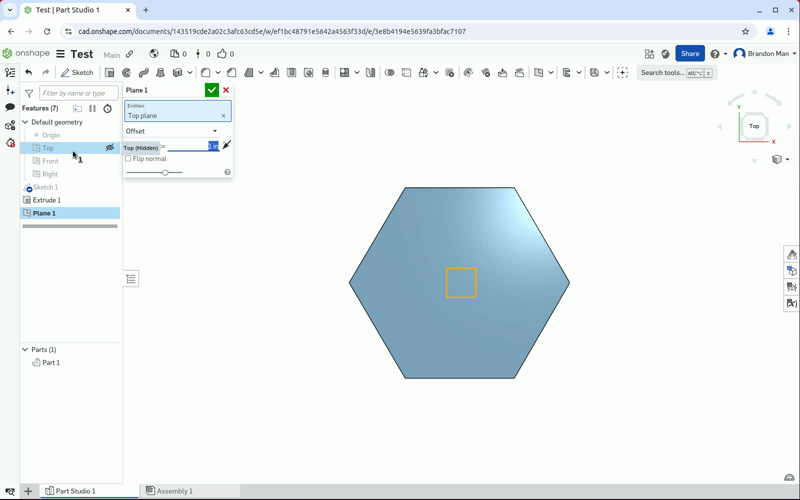
text(15.405)
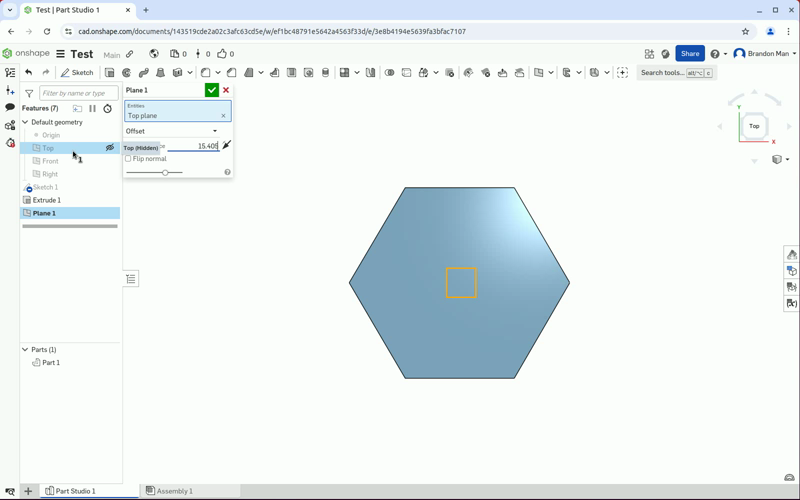
key(enter, 2)
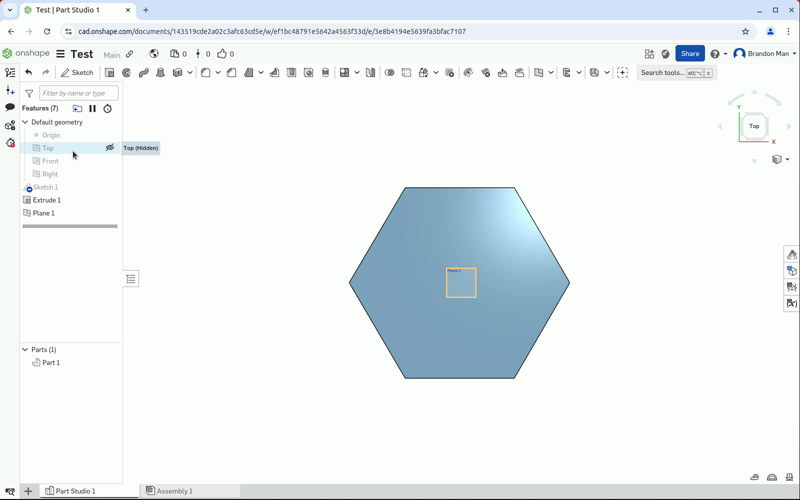
key(shift+s)
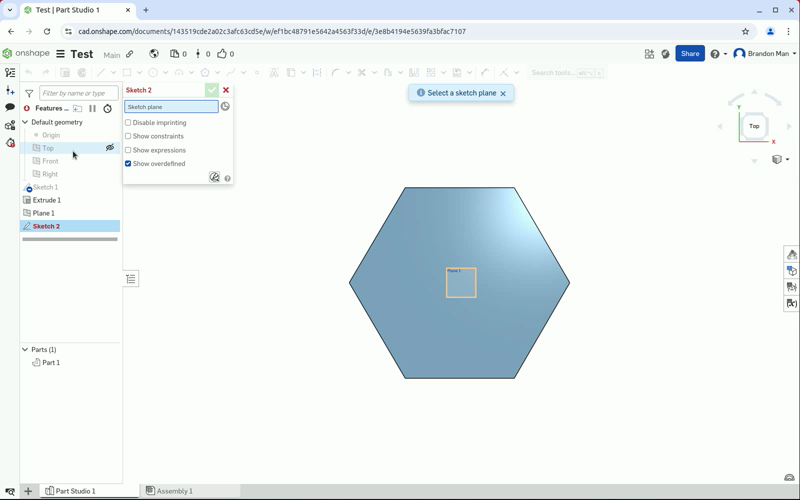
mouse_move(73, 215)
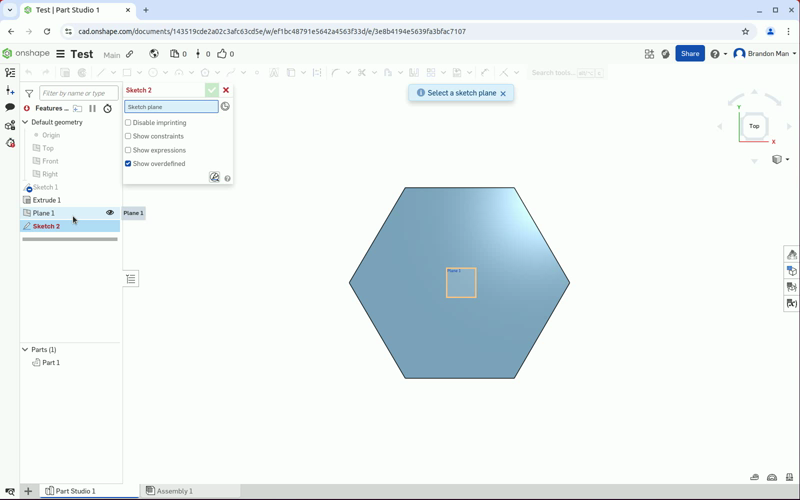
click(73, 215)
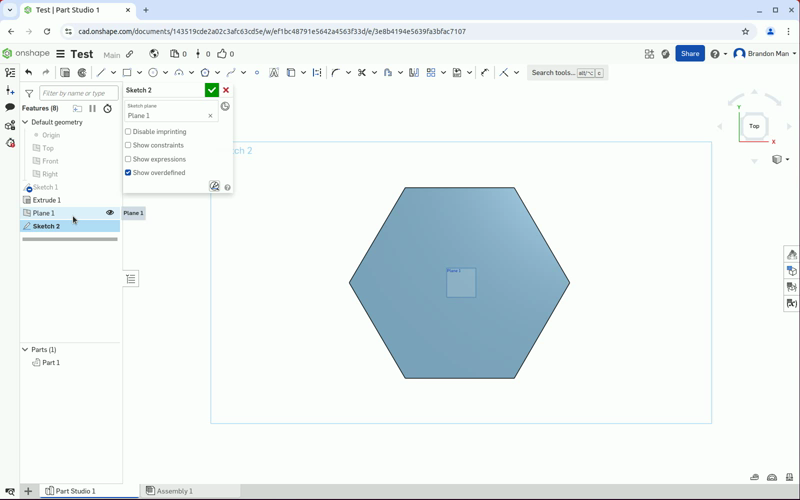
mouse_move(73, 352)
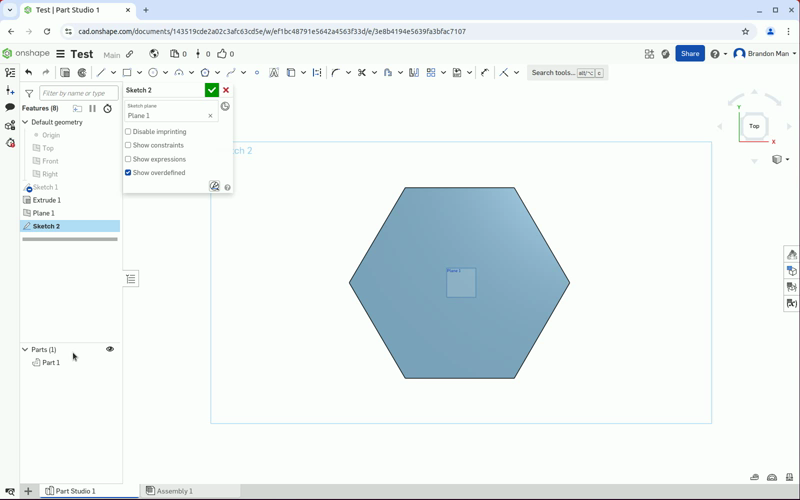
key(y)
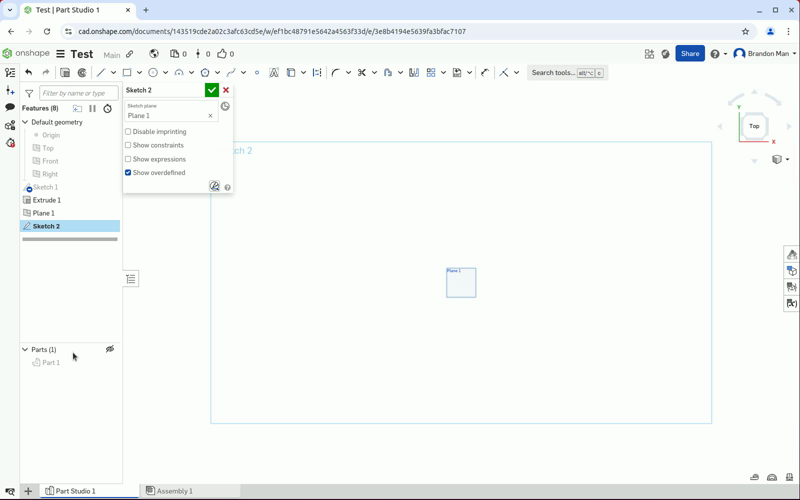
key(c)
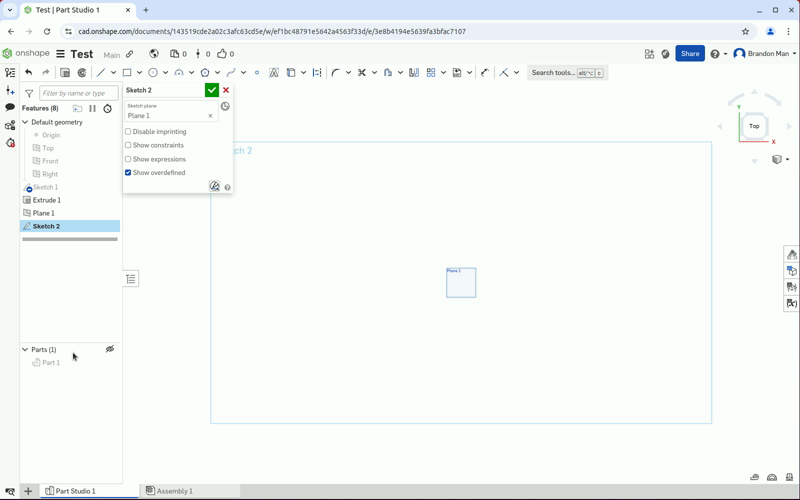
key_down(shift)
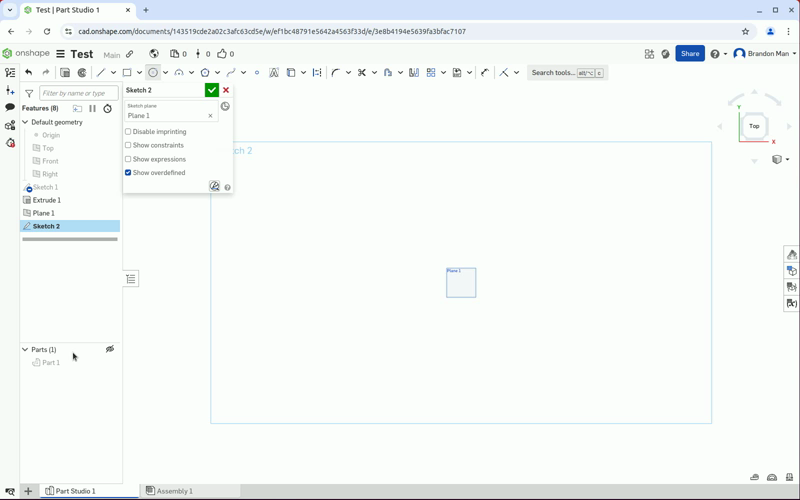
mouse_move(461, 282)
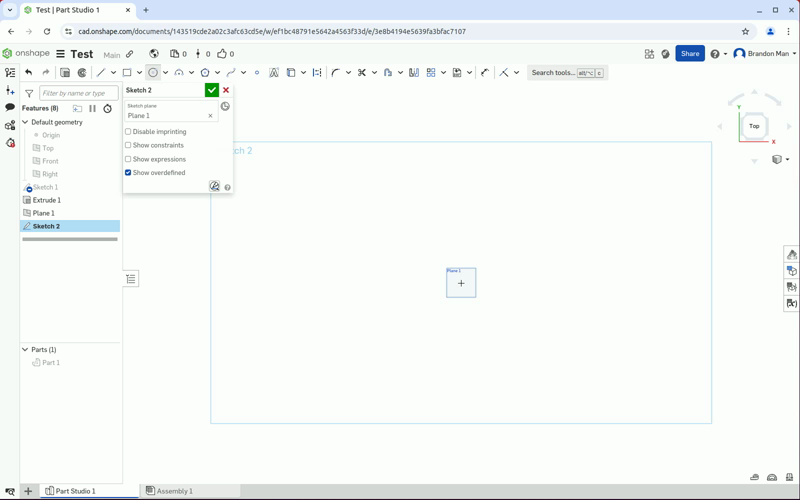
click(461, 282)
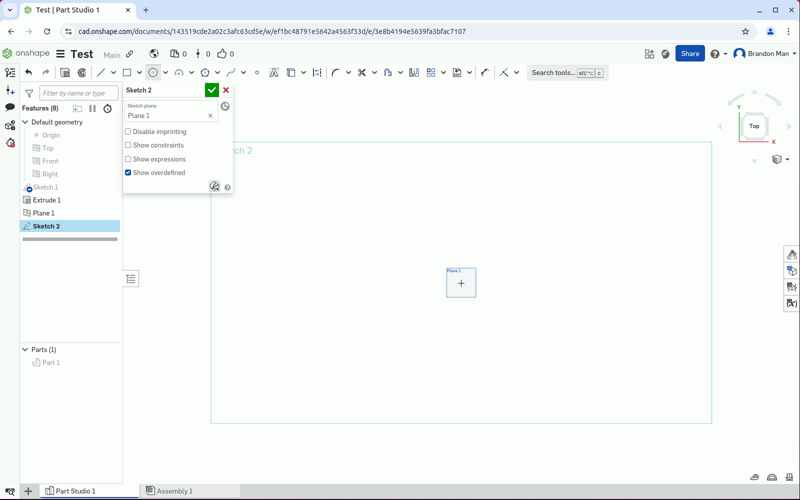
key_up(shift)
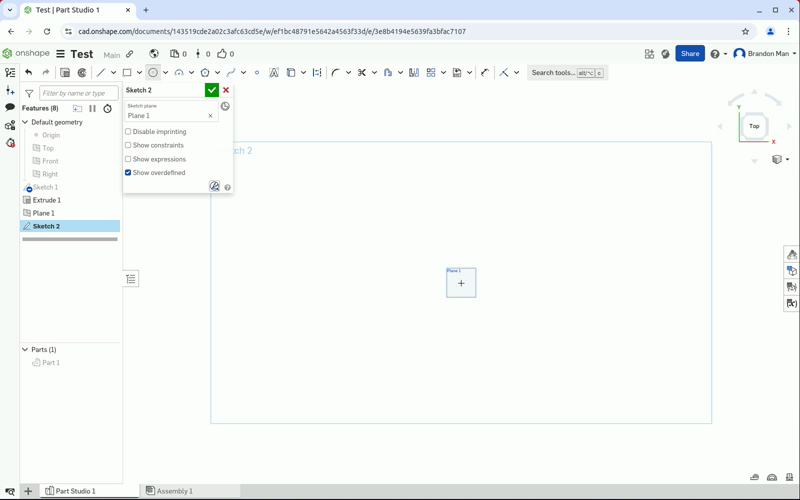
mouse_move(552, 282)
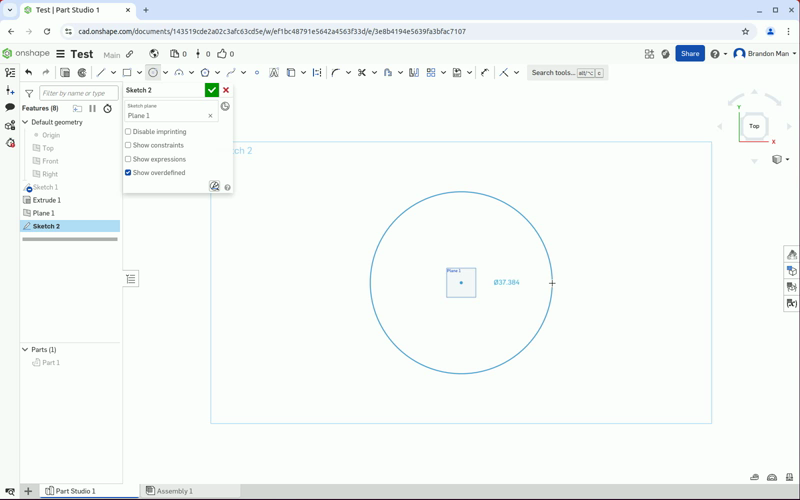
click(552, 282)
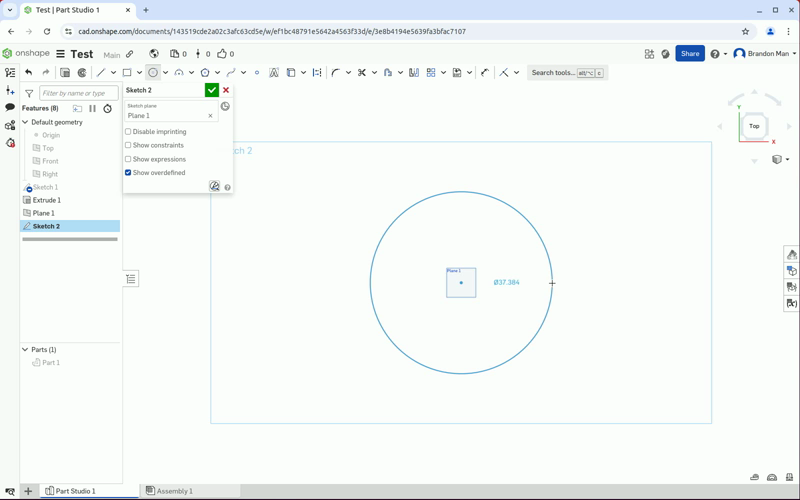
key(esc)
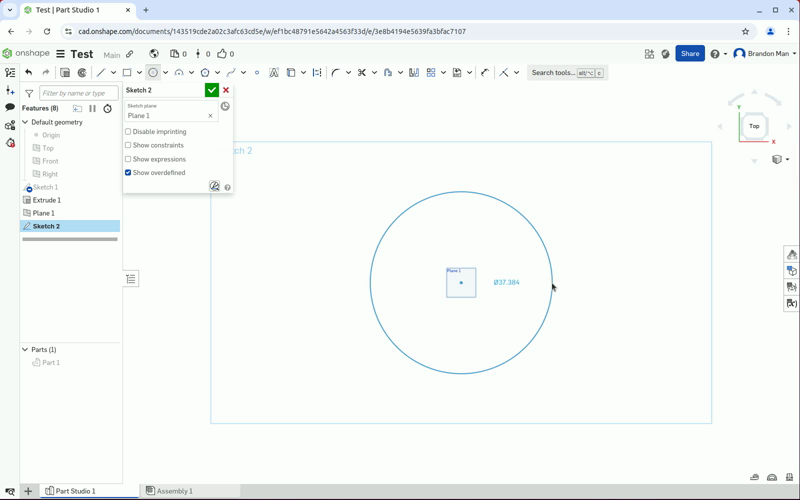
mouse_move(482, 243)
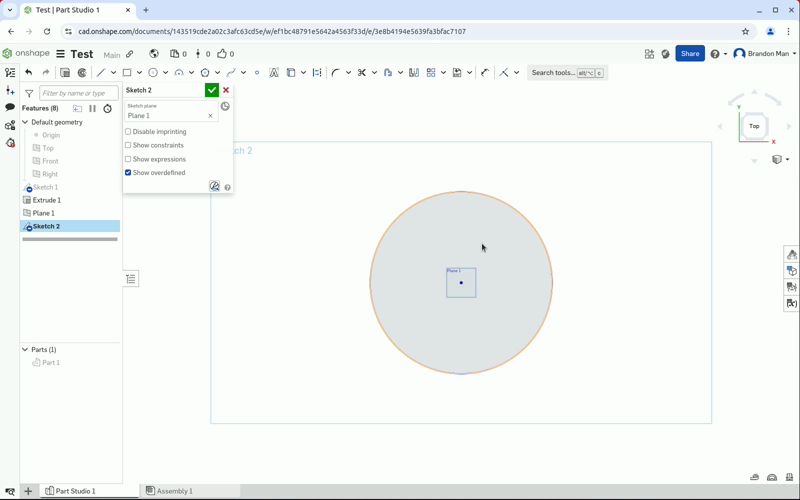
click(482, 243)
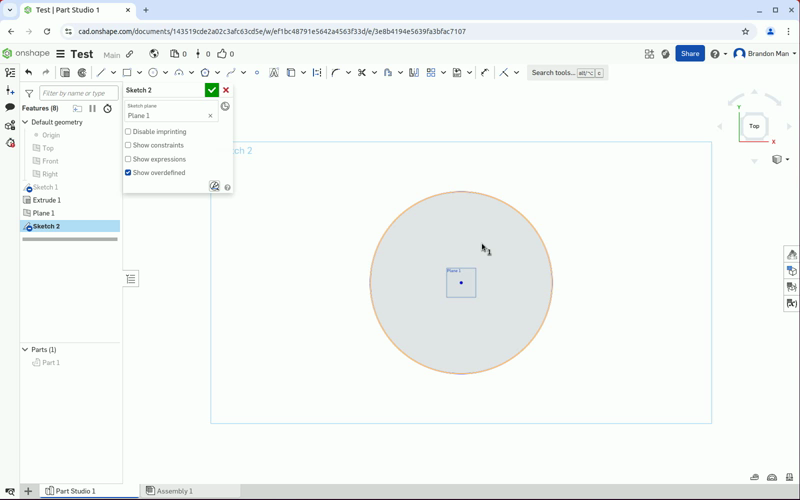
mouse_move(73, 352)
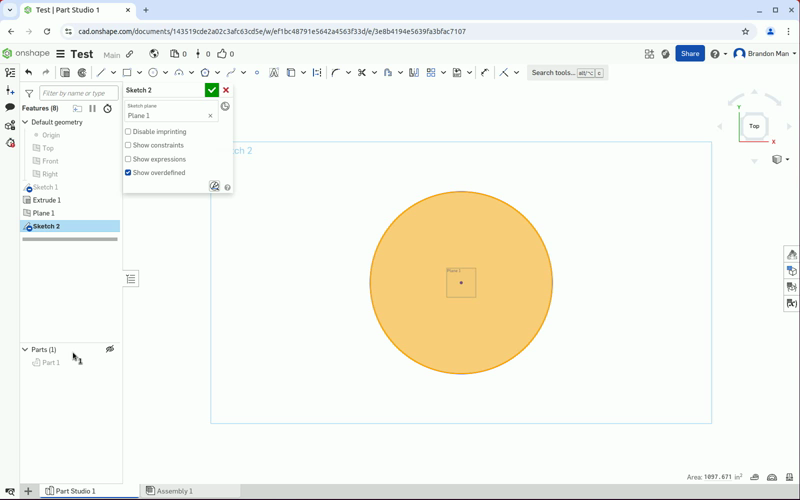
key(shift+y)
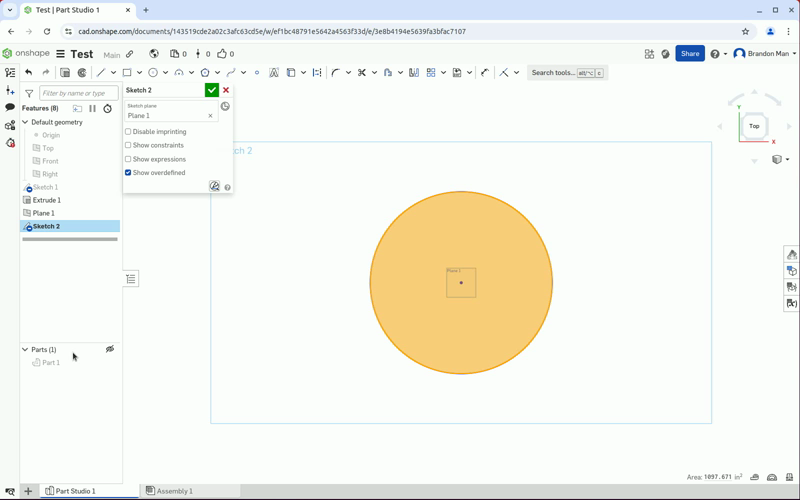
key(shift+e)
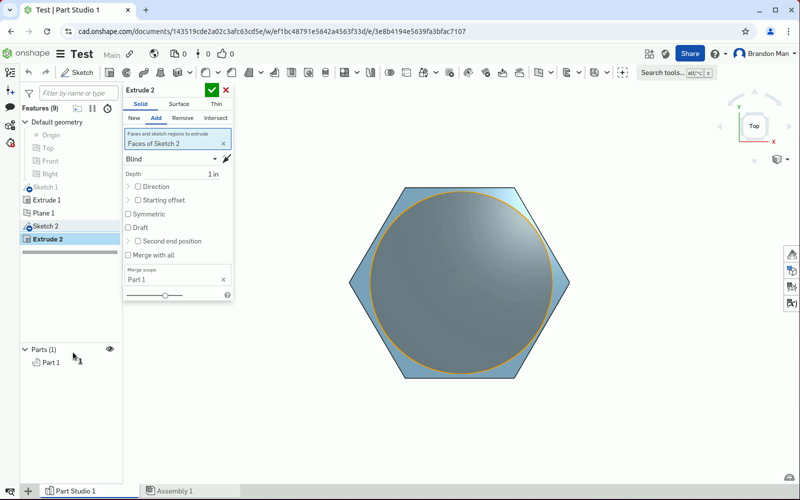
mouse_move(143, 106)
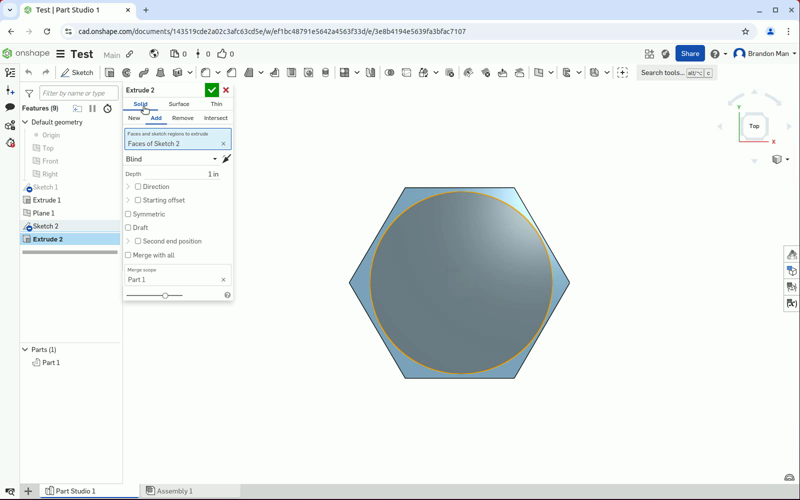
click(143, 106)
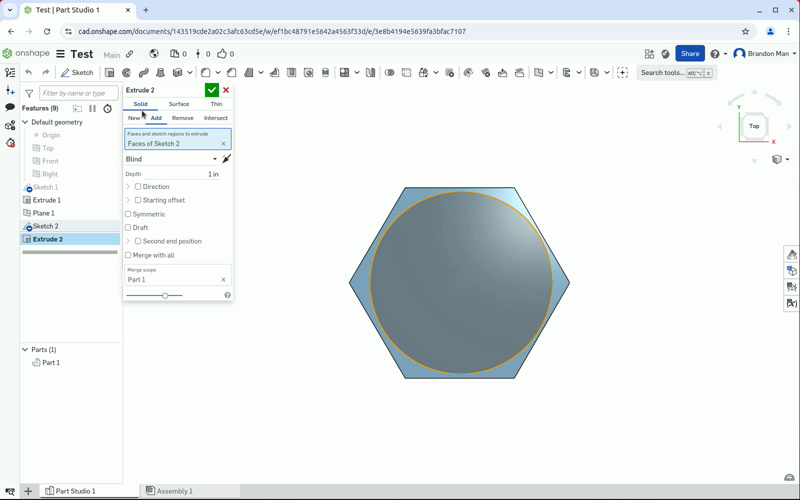
mouse_move(137, 120)
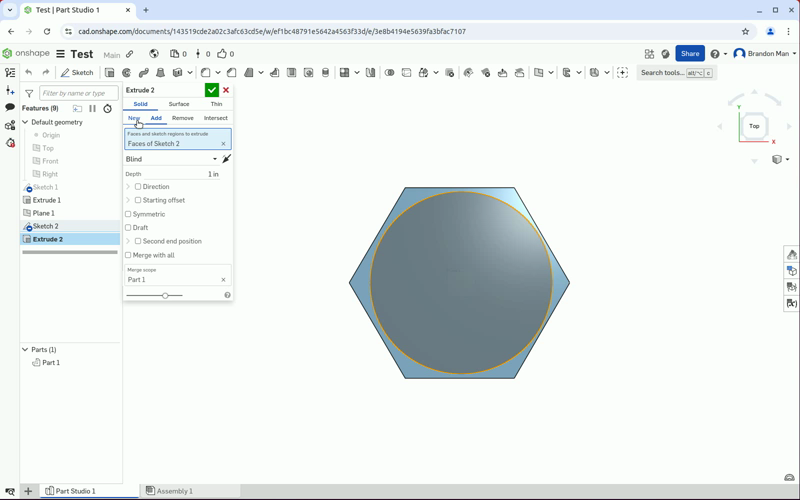
click(137, 120)
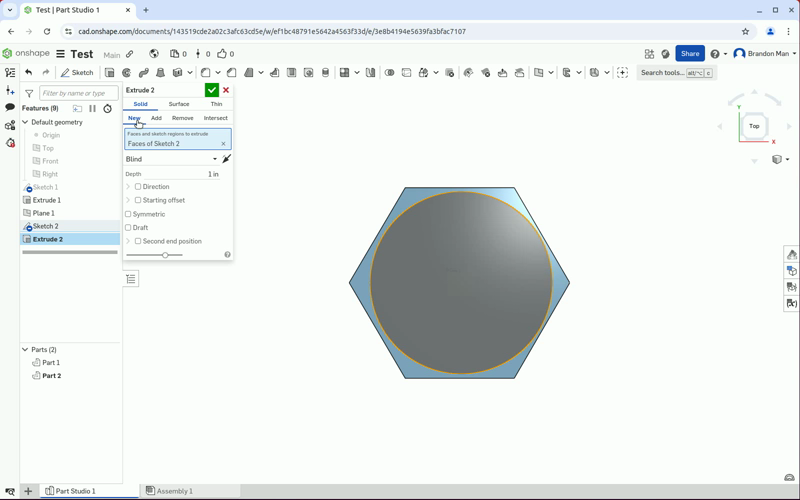
key(tab, 4)
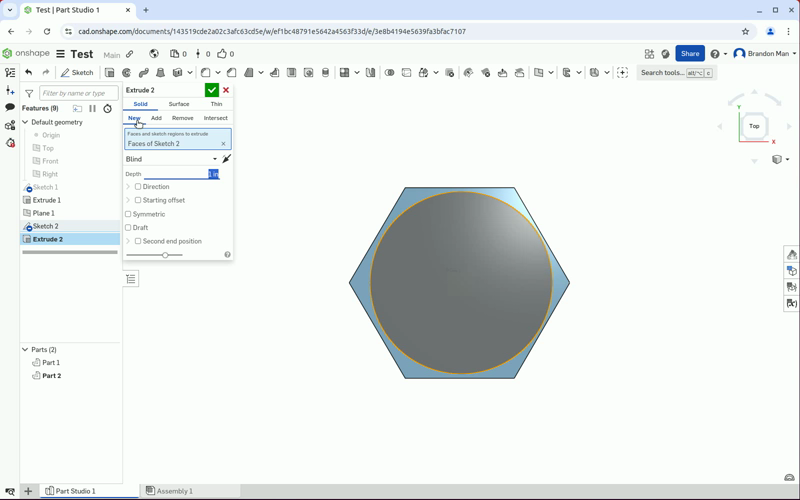
text(7.703)
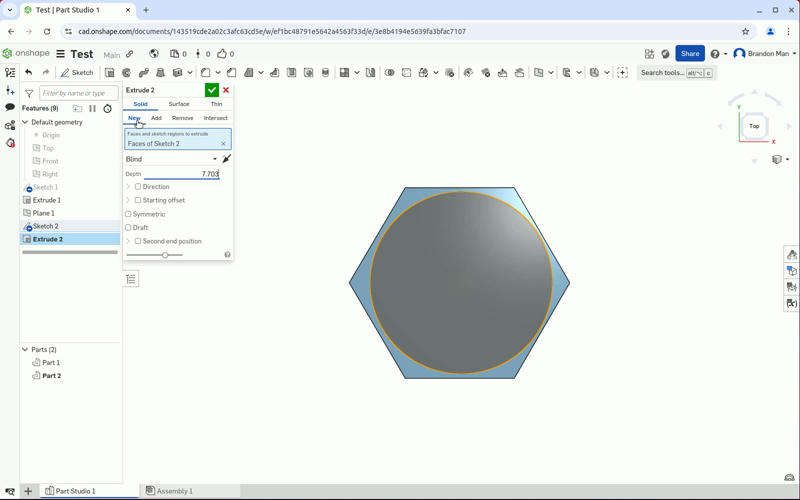
key(enter)
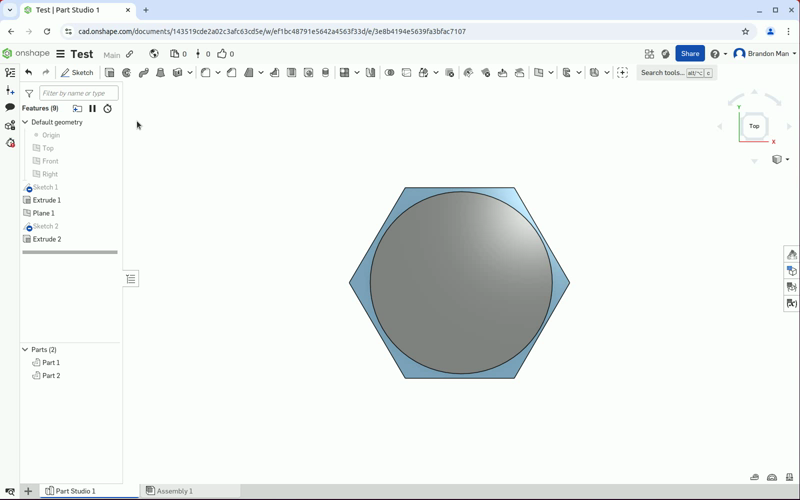
key(shift+h)
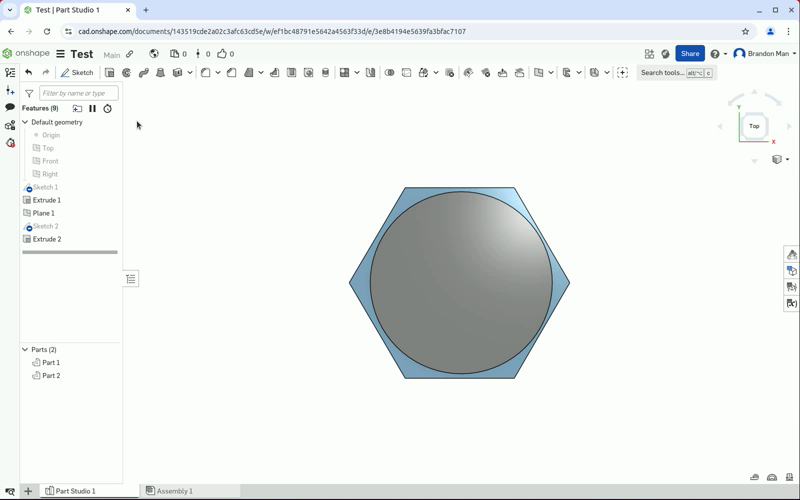
key(shift+h)
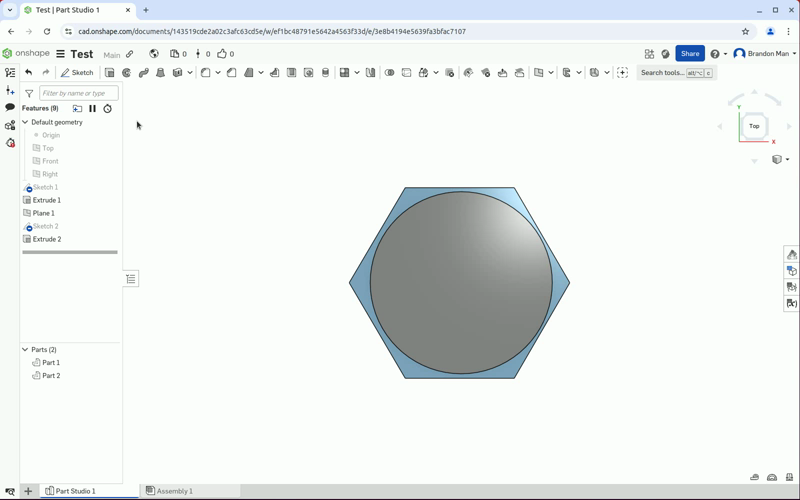
key(shift+7)
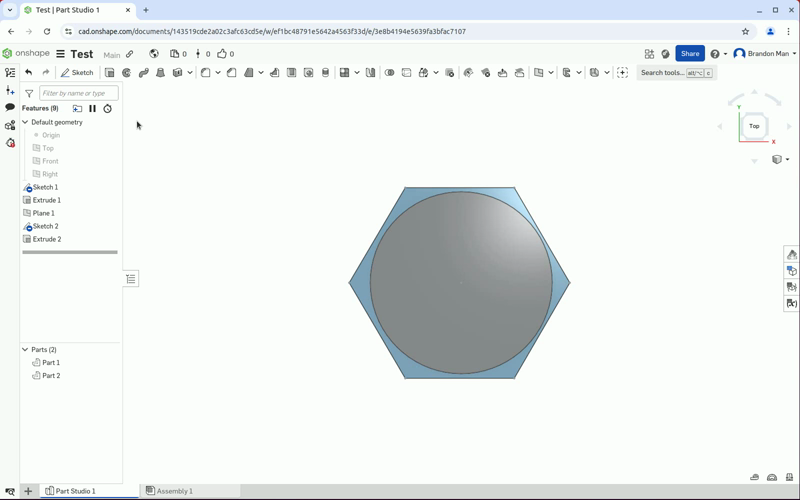
key(up, 3)
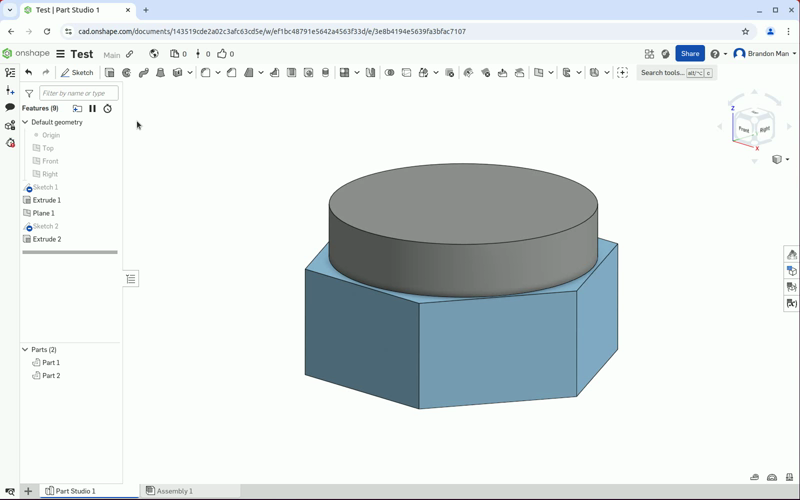
key(left, 3)
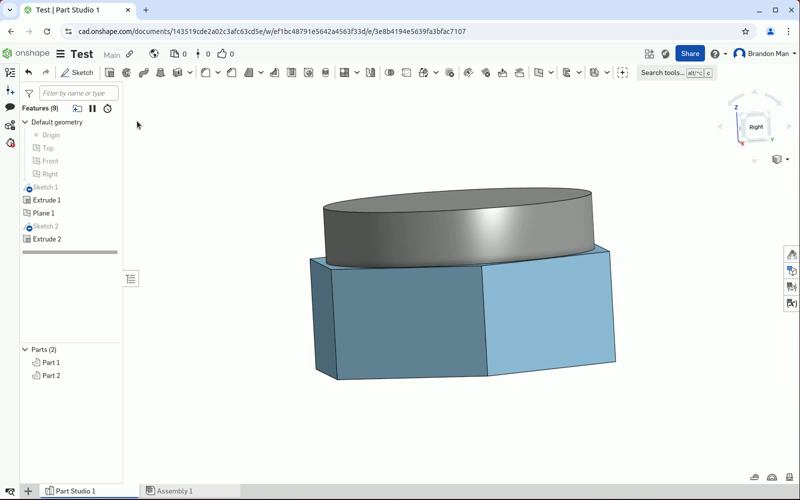
key(right, 3)
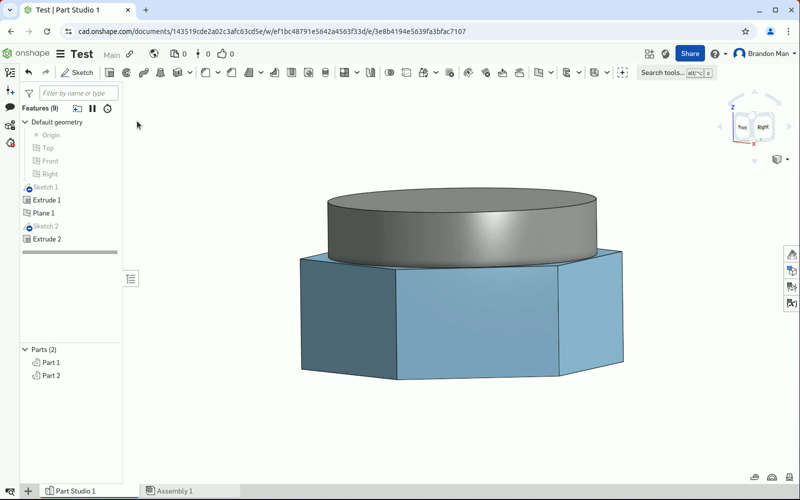
key(down, 3)
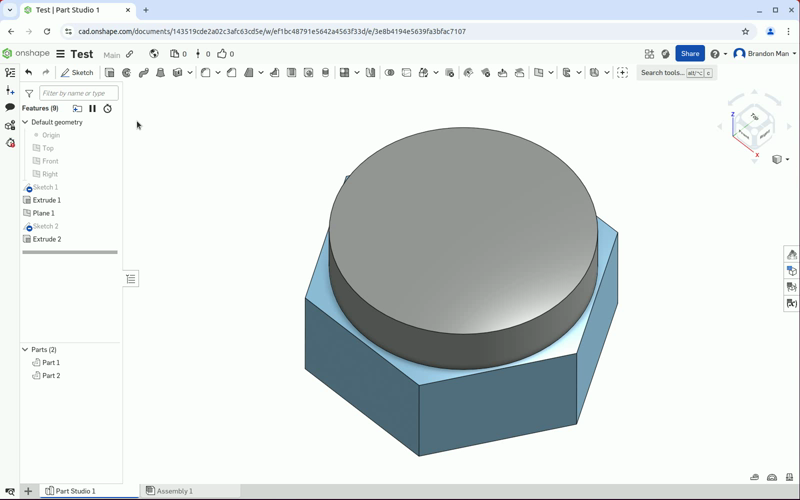
mouse_move(73, 189)
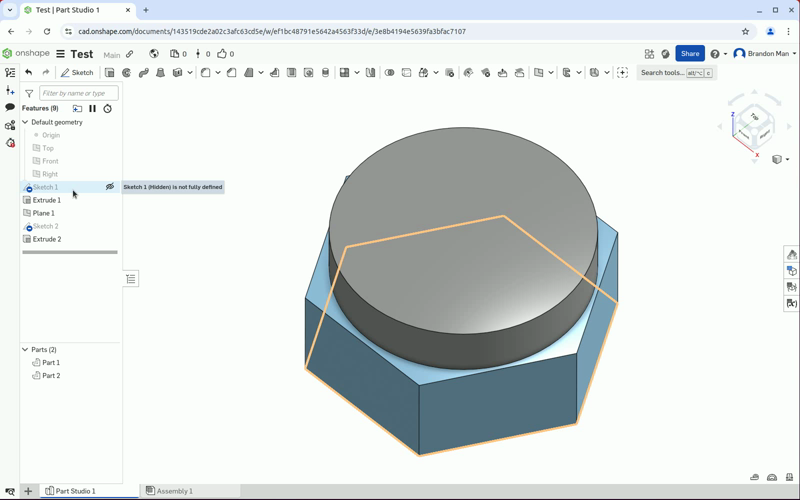
click(73, 189)